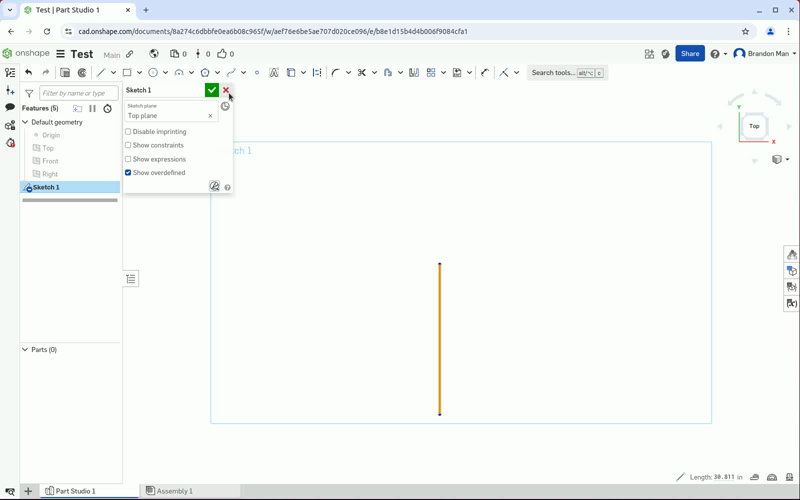
key(shift+h)
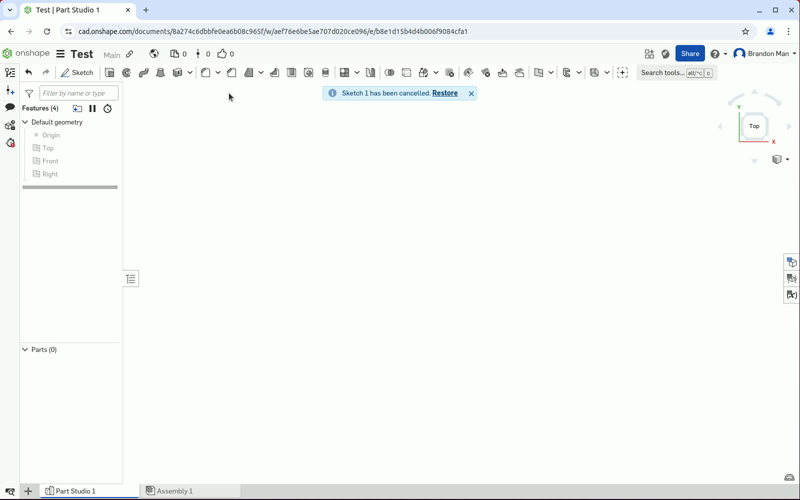
mouse_move(73, 352)
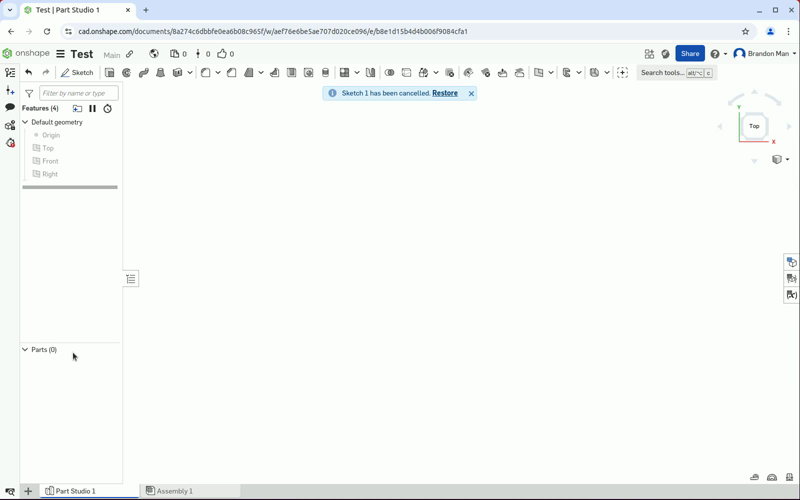
key(y)
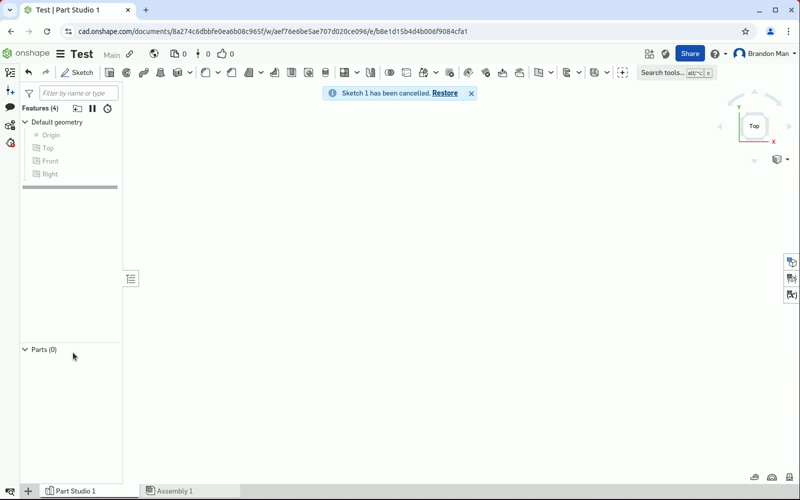
key(shift+p)
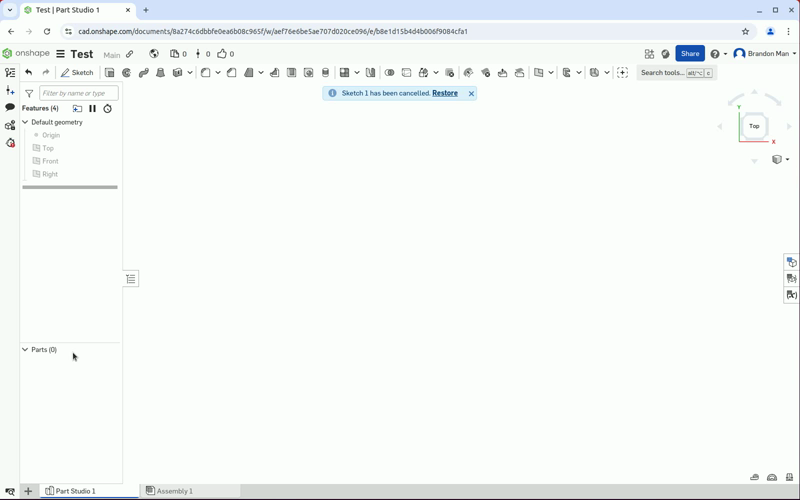
key(space)
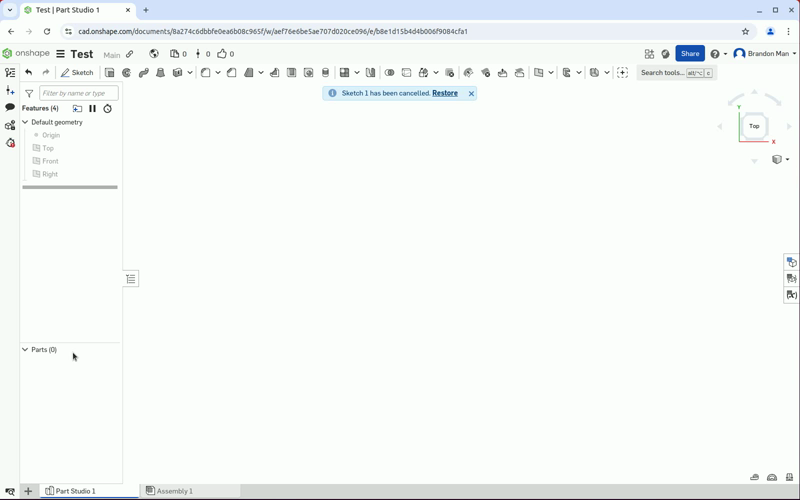
key_down(shift)
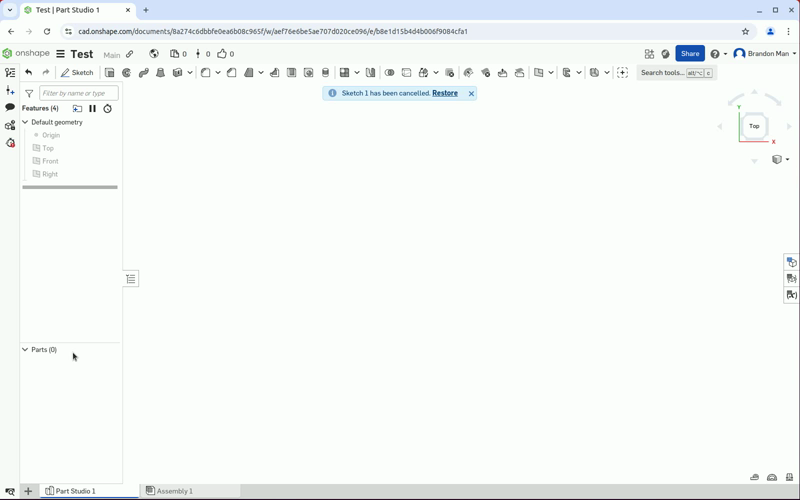
key(up)
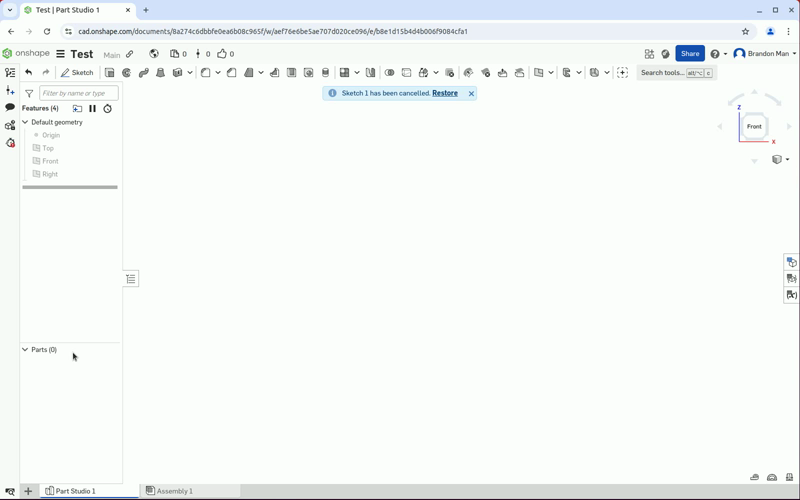
key_up(shift)
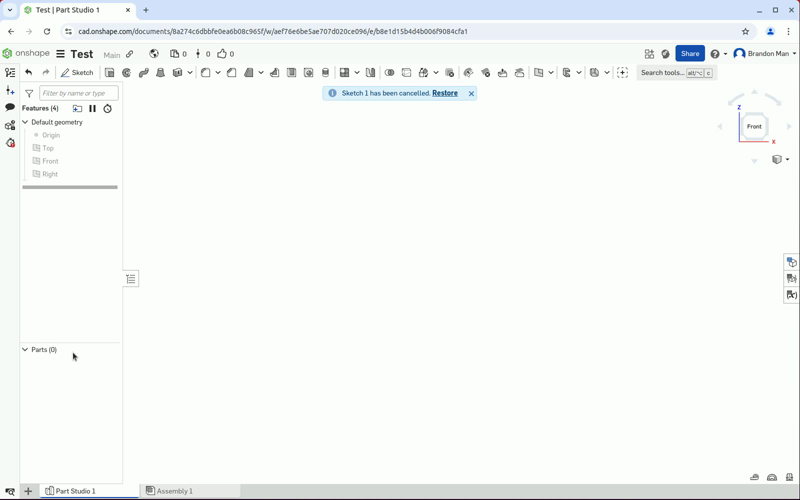
mouse_move(73, 352)
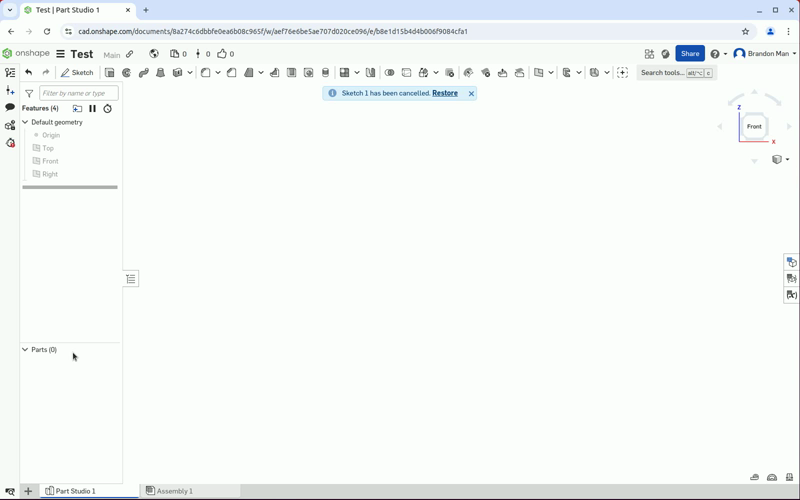
key(shift+y)
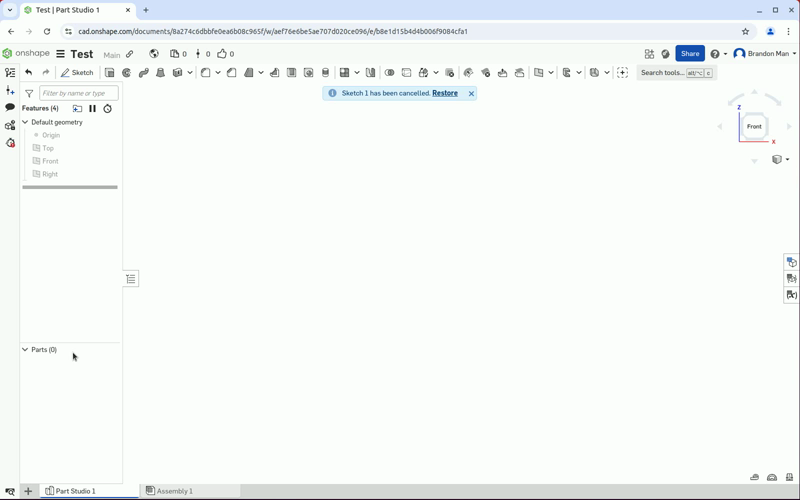
key(shift+s)
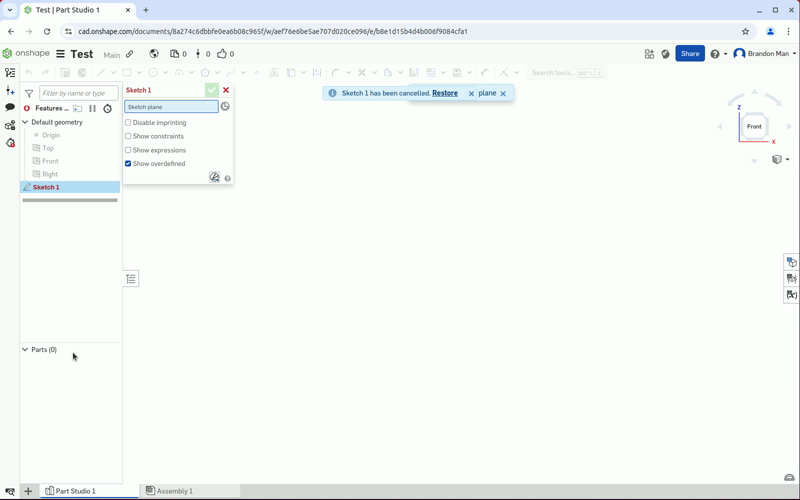
mouse_move(73, 163)
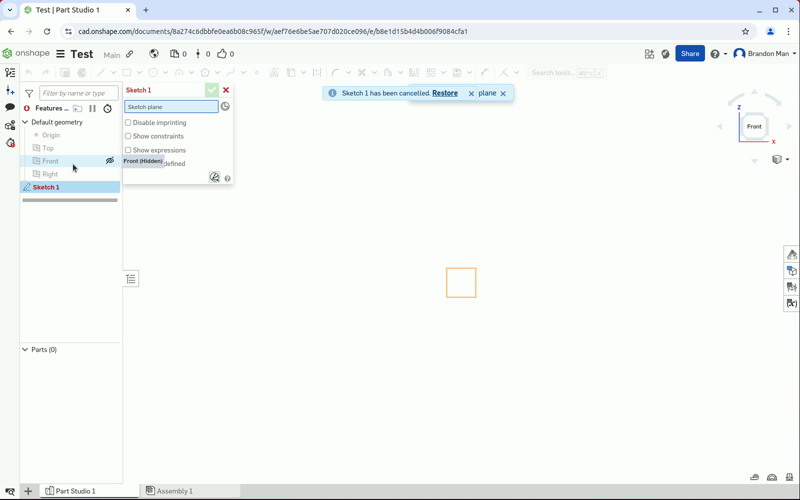
click(73, 163)
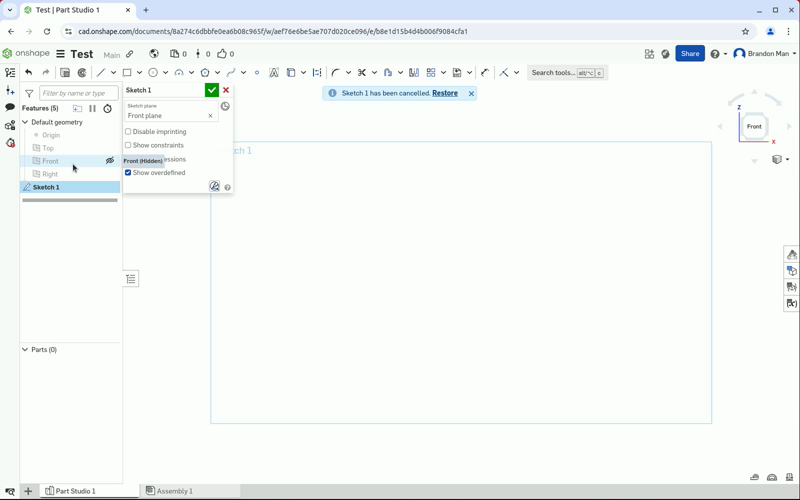
mouse_move(73, 352)
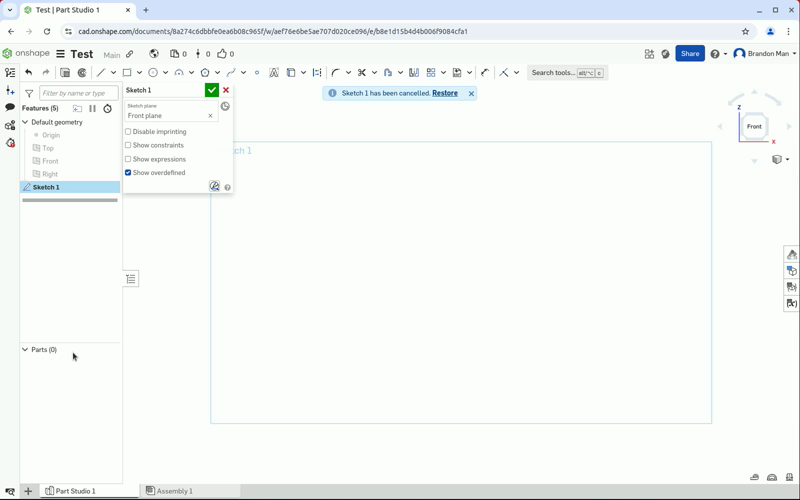
key(y)
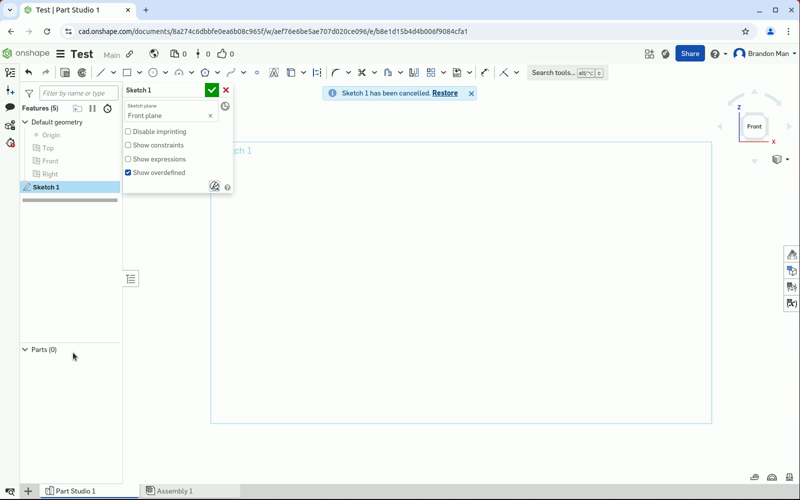
key(l)
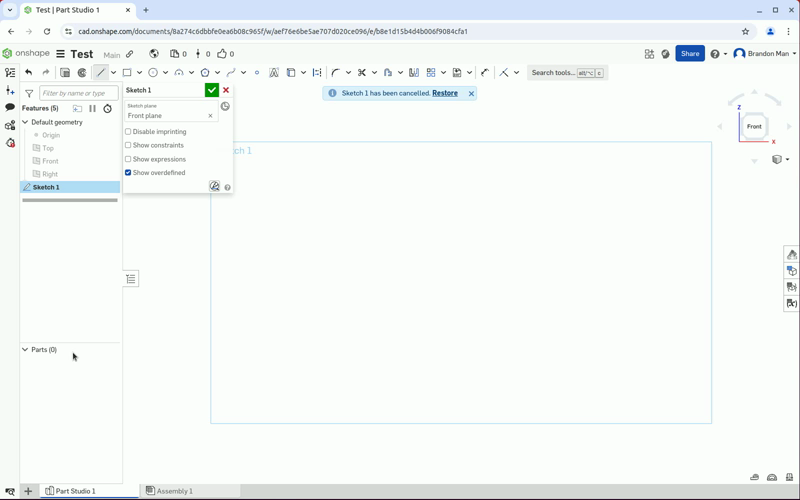
key_down(shift)
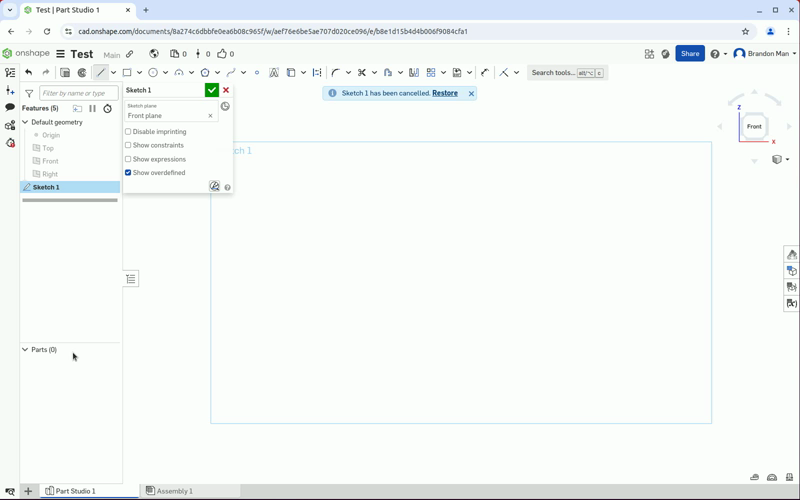
mouse_move(382, 394)
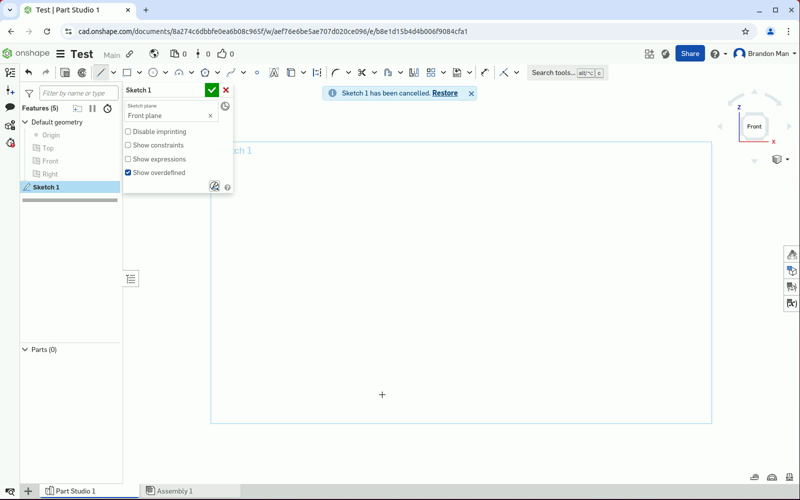
click(382, 394)
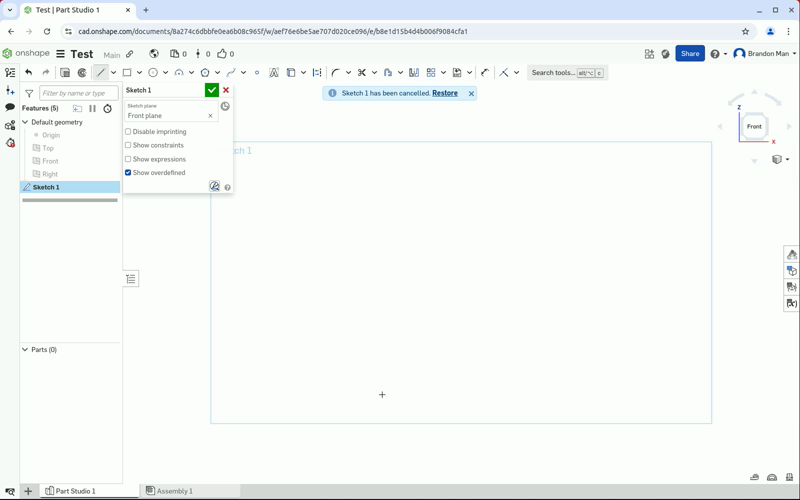
key_up(shift)
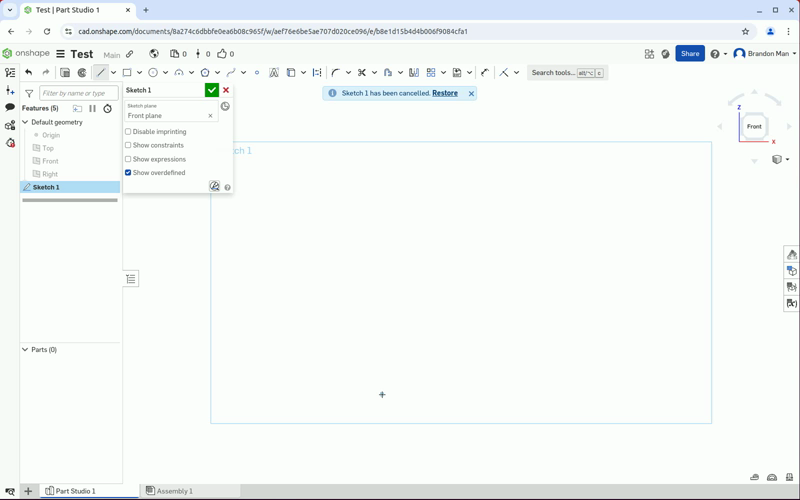
key_down(shift)
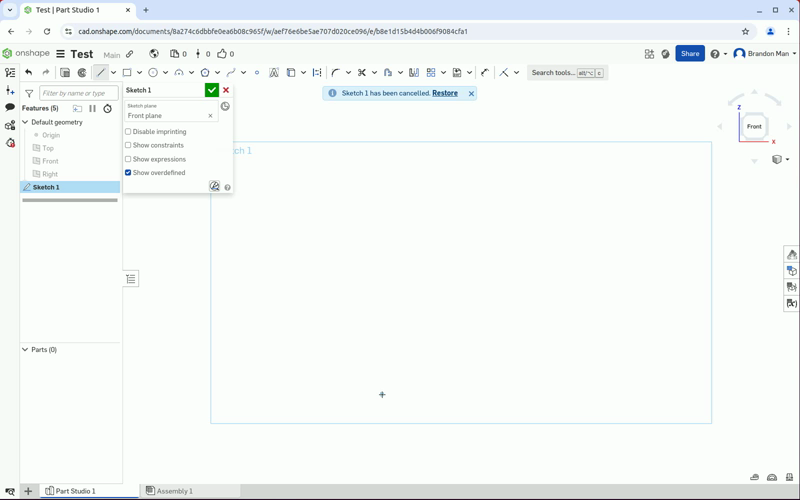
mouse_move(490, 326)
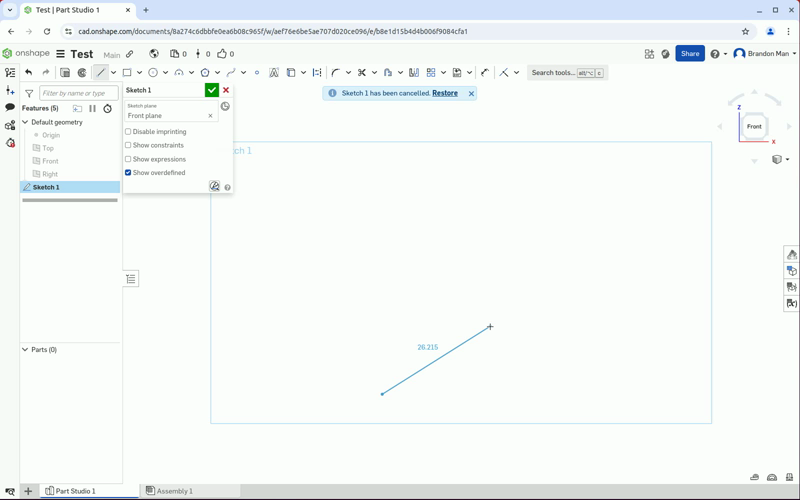
click(490, 326)
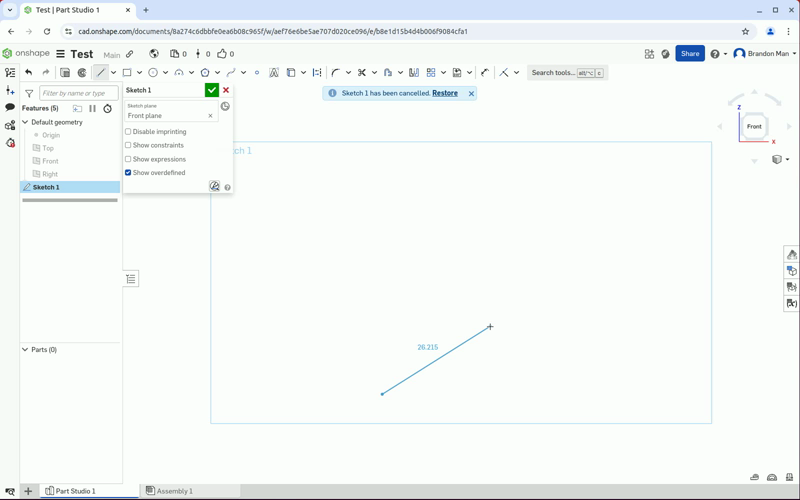
key_up(shift)
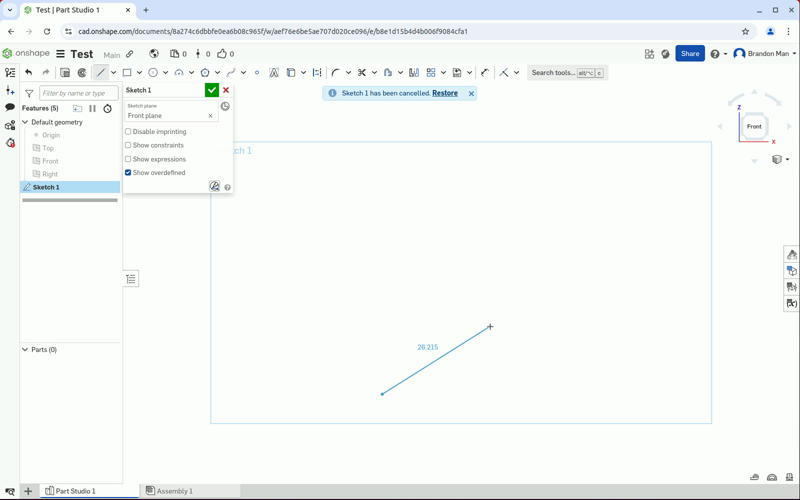
key_down(shift)
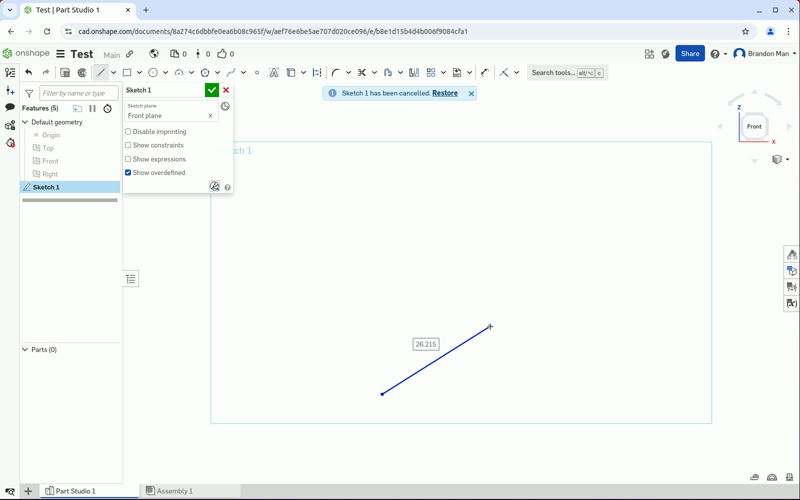
mouse_move(520, 326)
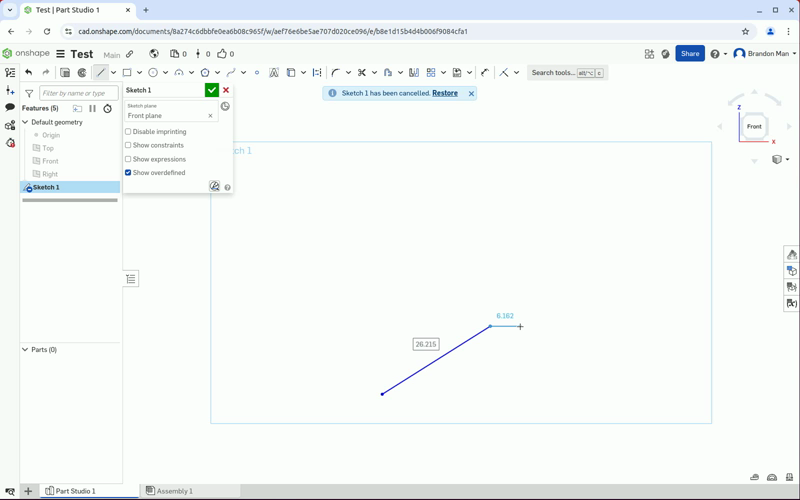
mouse_move(490, 303)
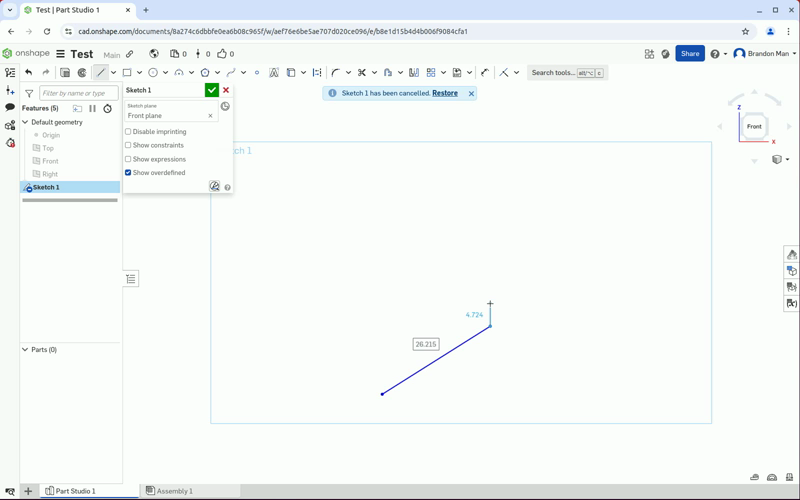
click(490, 303)
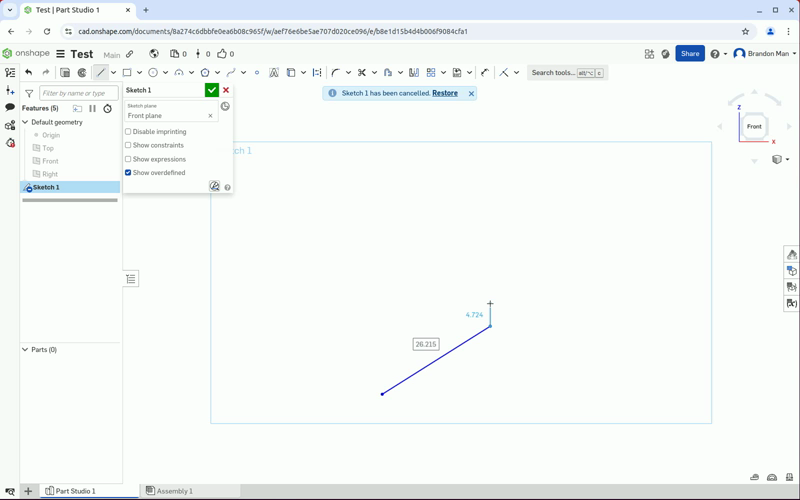
key_up(shift)
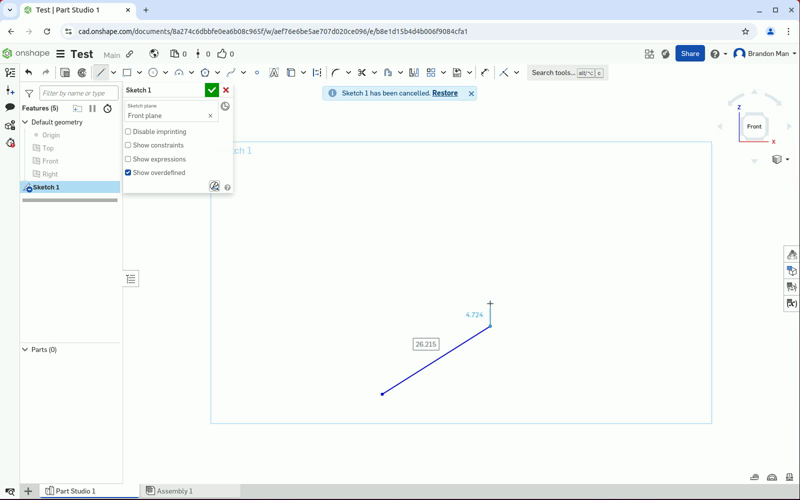
key_down(shift)
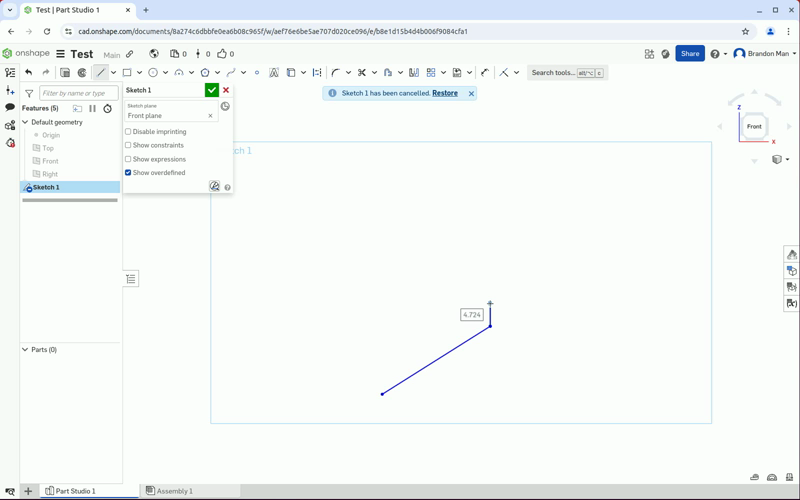
mouse_move(520, 303)
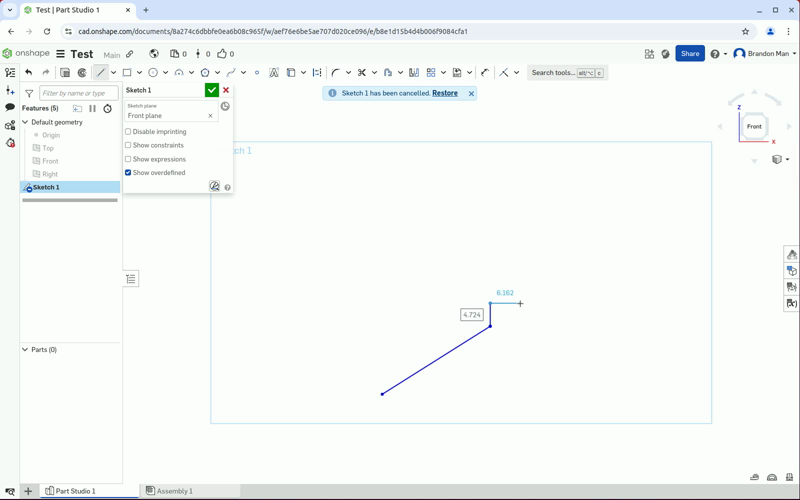
mouse_move(460, 303)
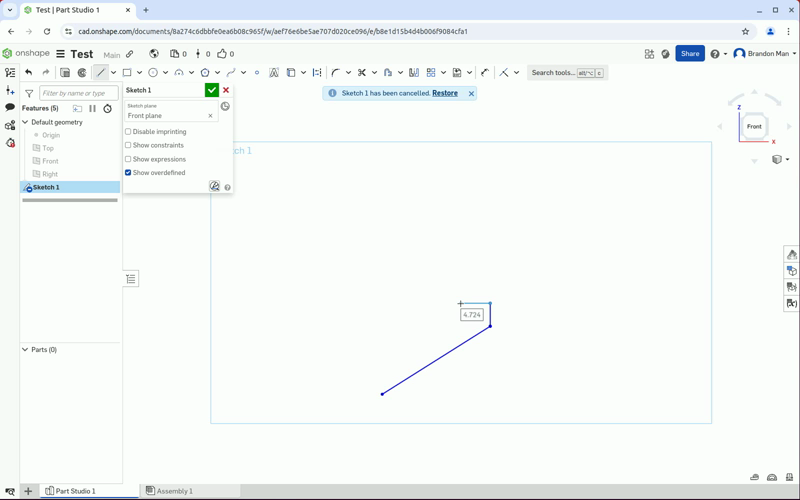
click(460, 303)
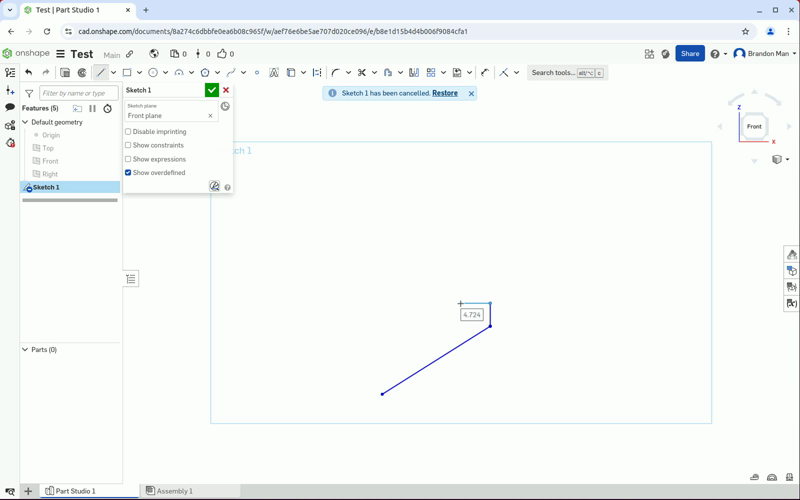
key_up(shift)
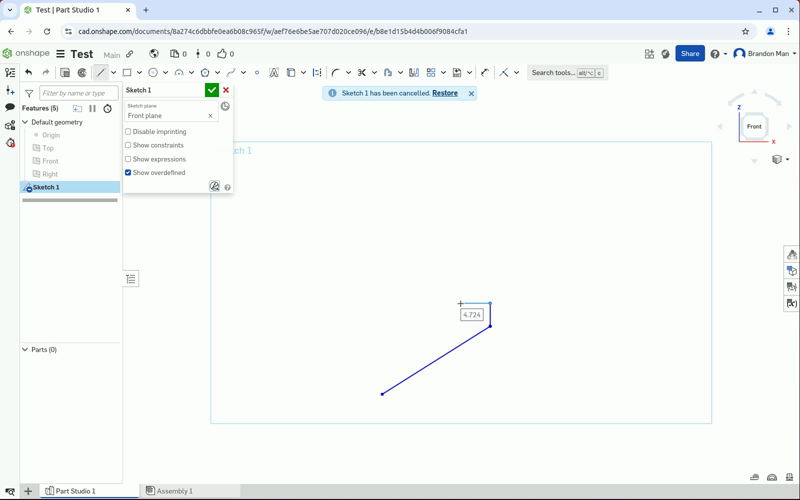
key_down(shift)
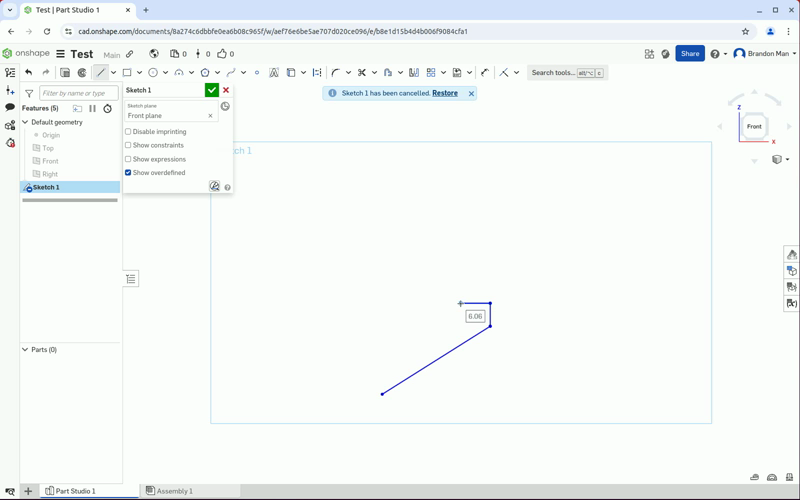
mouse_move(382, 303)
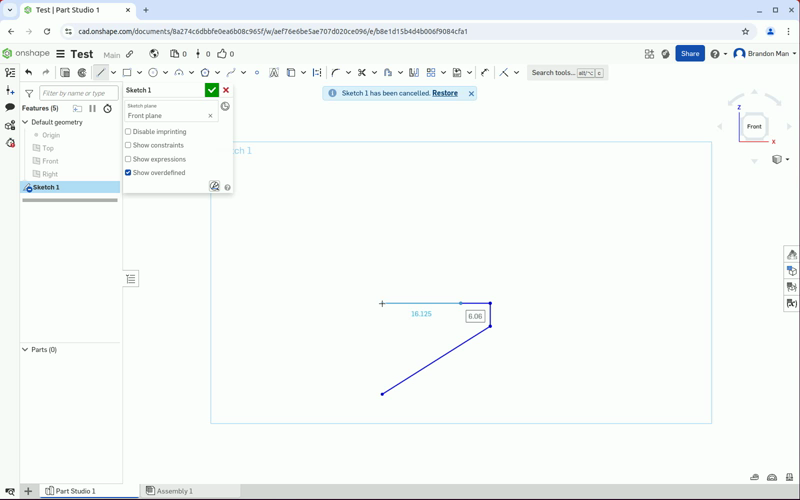
click(382, 303)
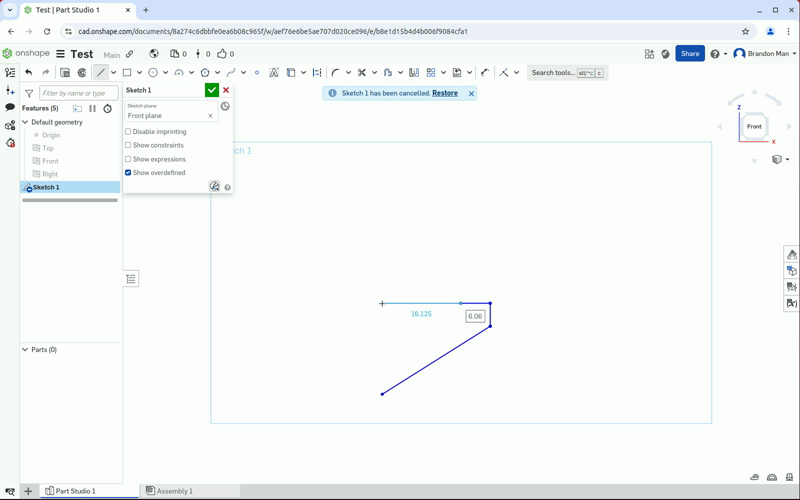
key_up(shift)
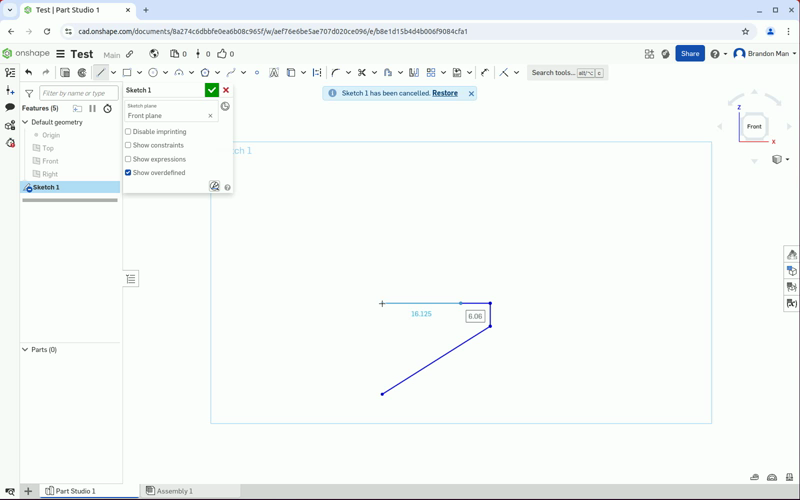
key_down(shift)
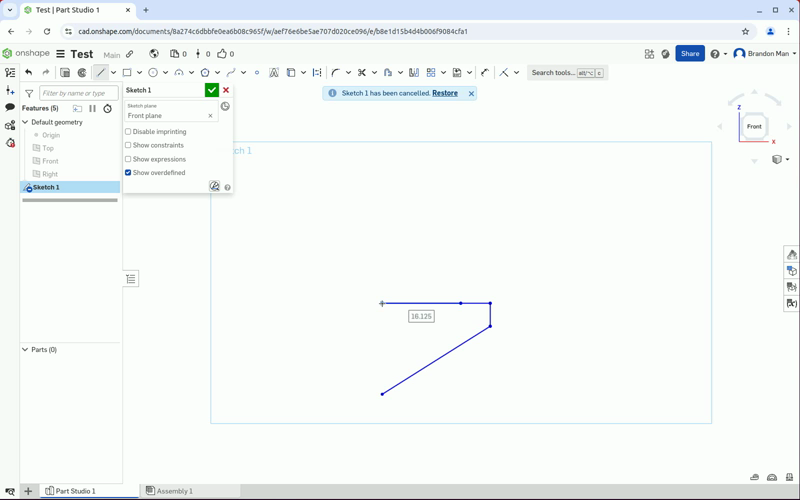
mouse_move(382, 394)
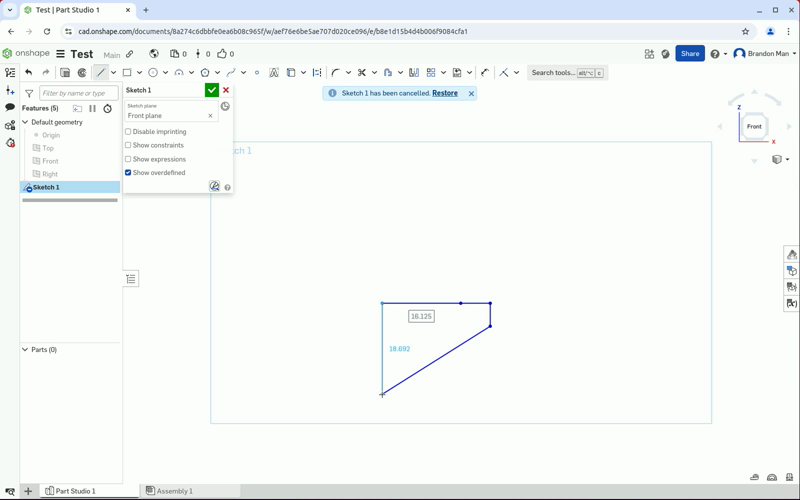
key_up(shift)
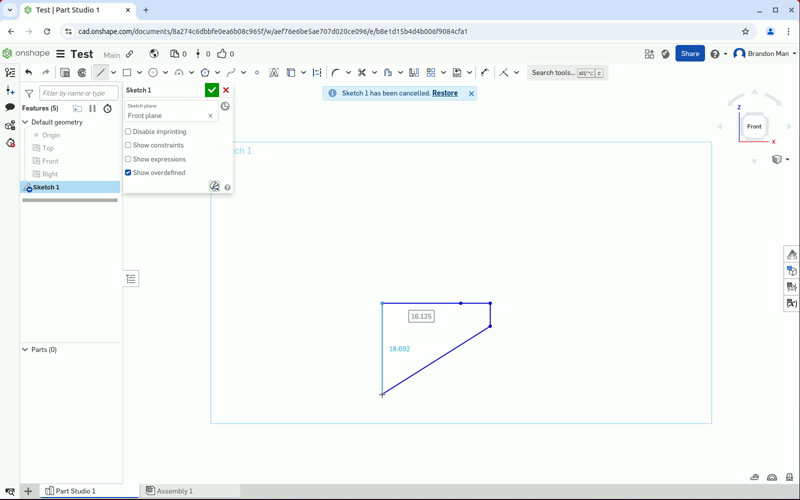
click(382, 394)
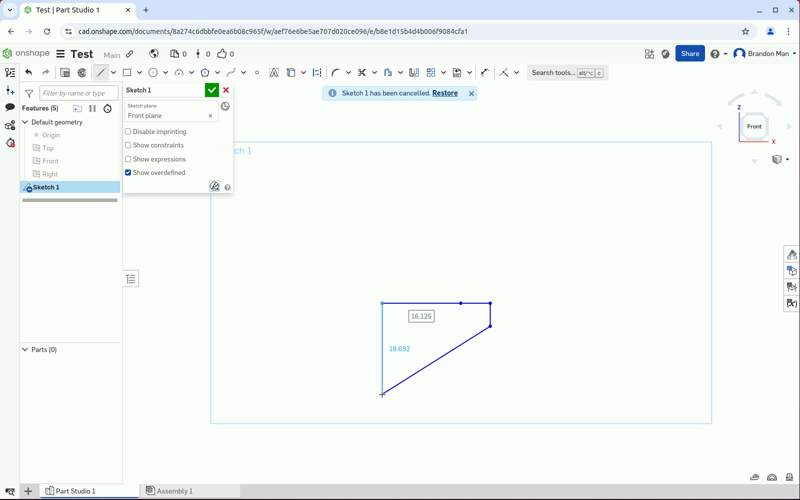
key(esc)
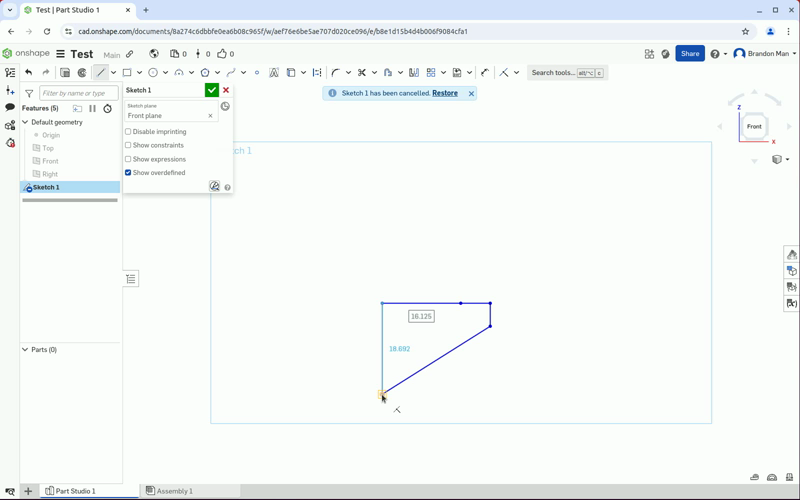
mouse_move(442, 342)
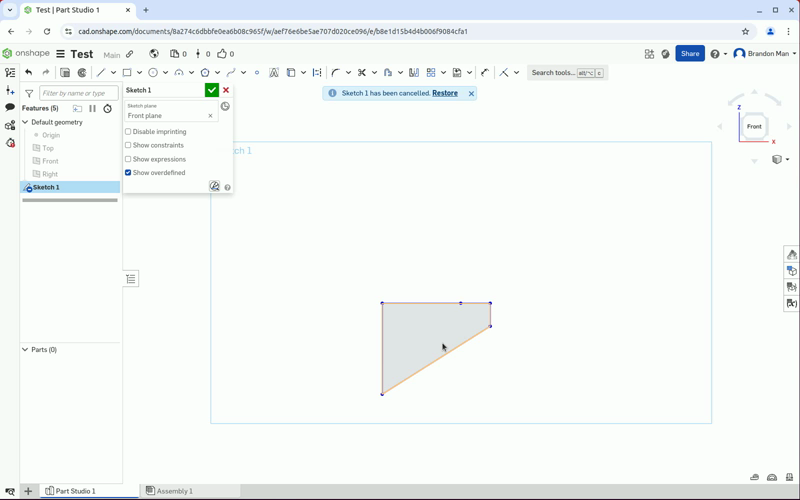
click(442, 342)
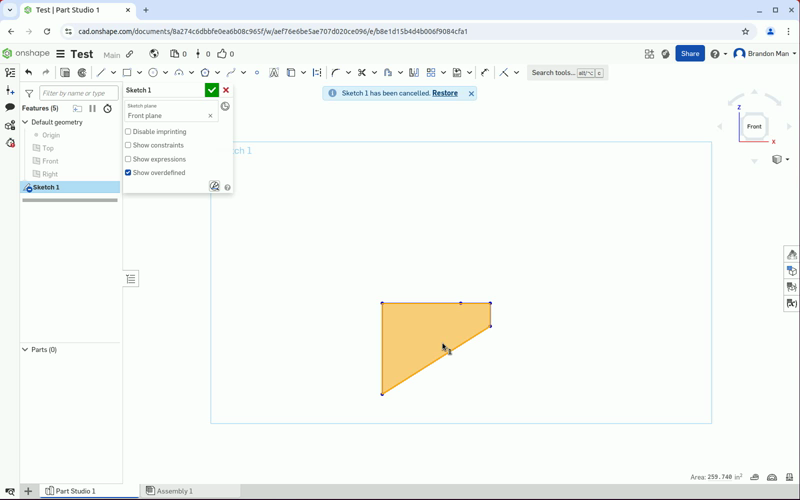
mouse_move(73, 352)
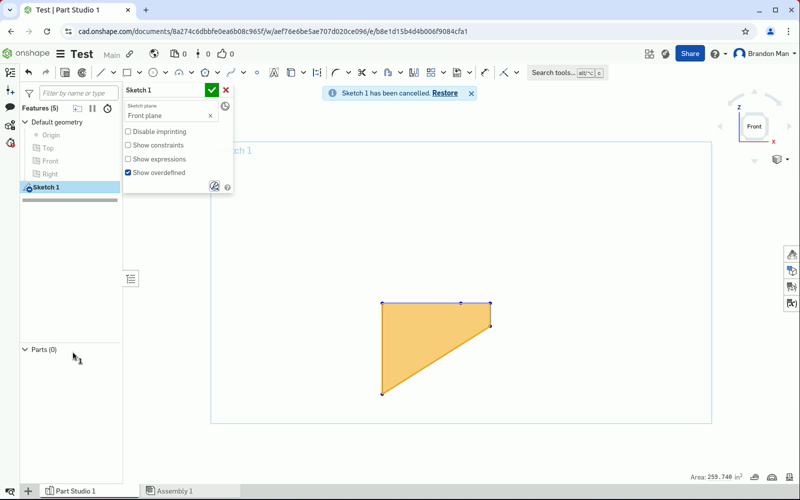
key(shift+y)
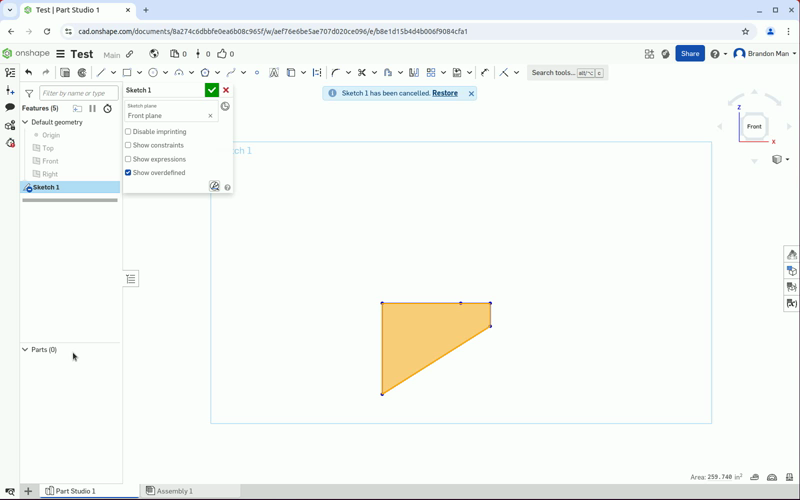
key(shift+e)
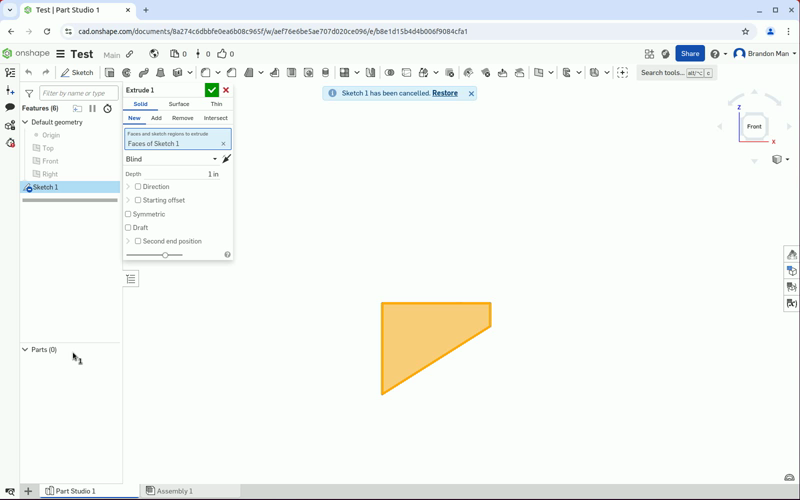
mouse_move(143, 106)
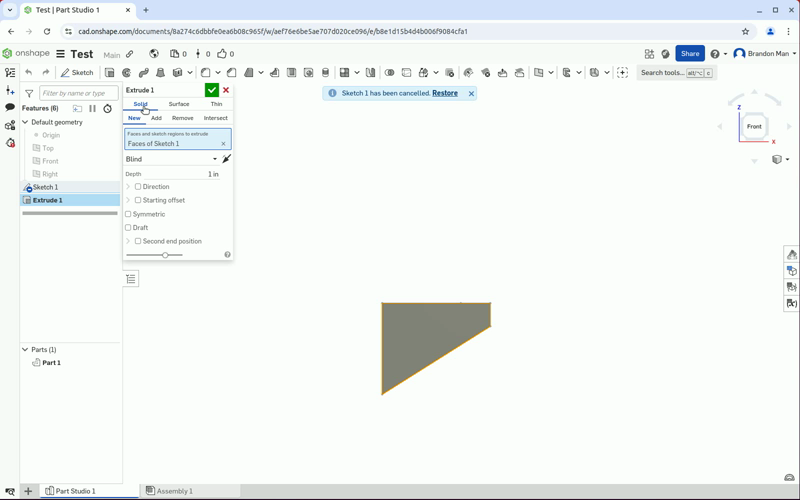
click(143, 106)
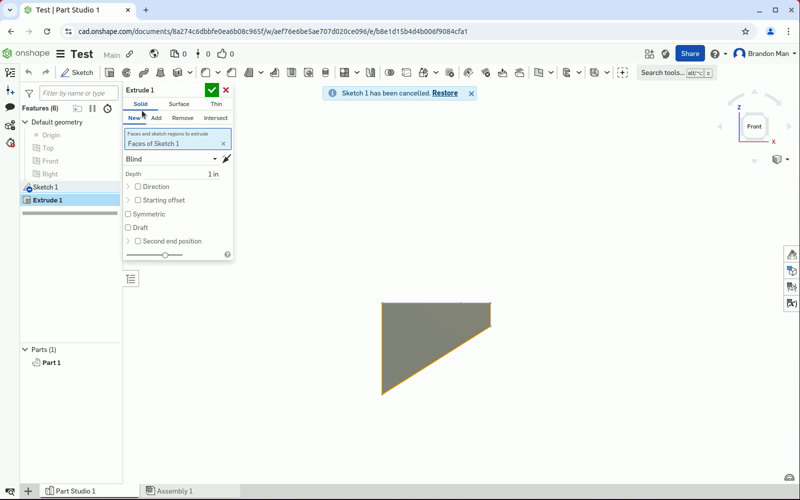
mouse_move(137, 120)
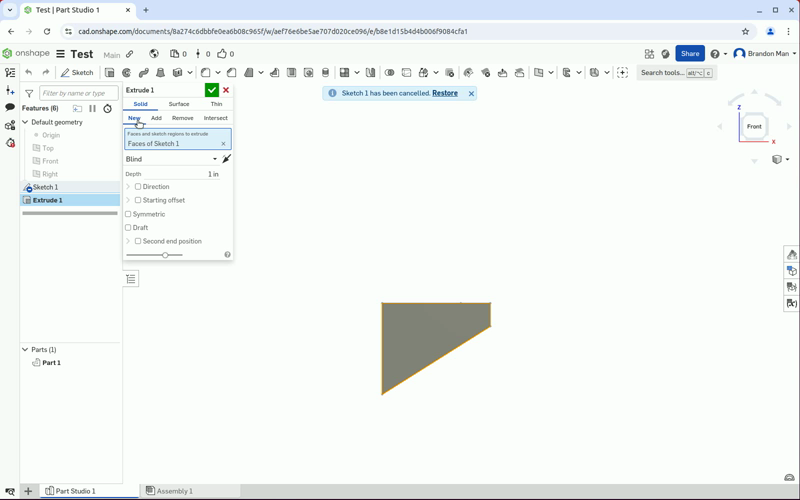
click(137, 120)
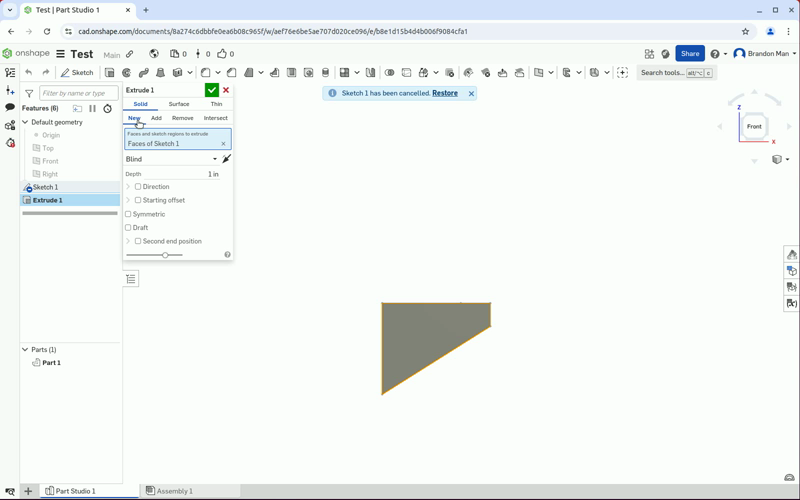
key(tab, 4)
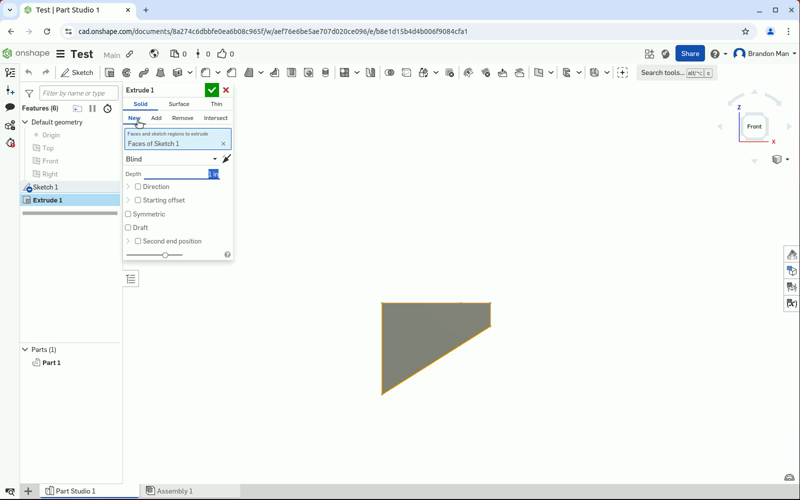
text(-1.204)
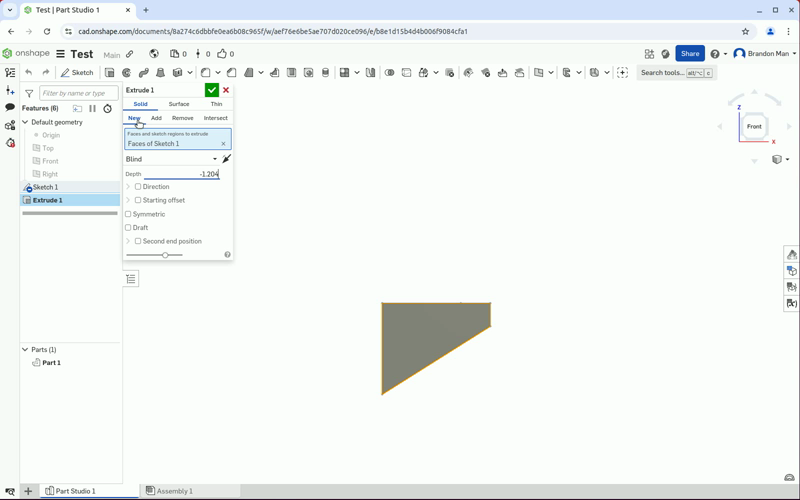
key(enter)
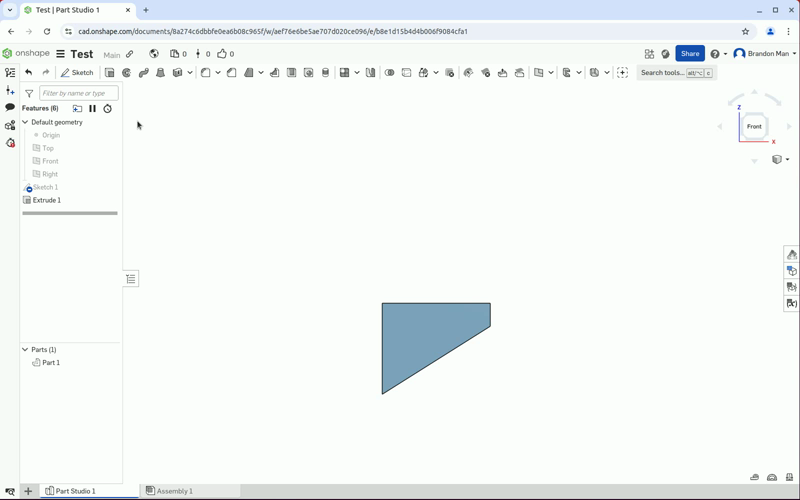
key(shift+h)
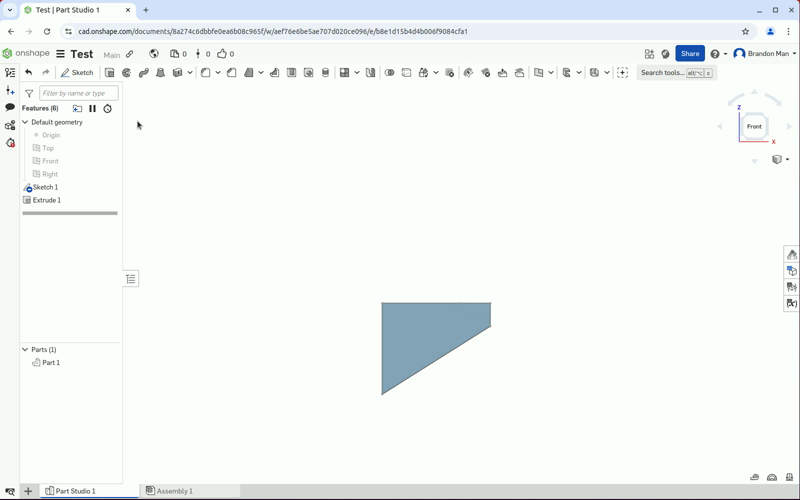
key(shift+h)
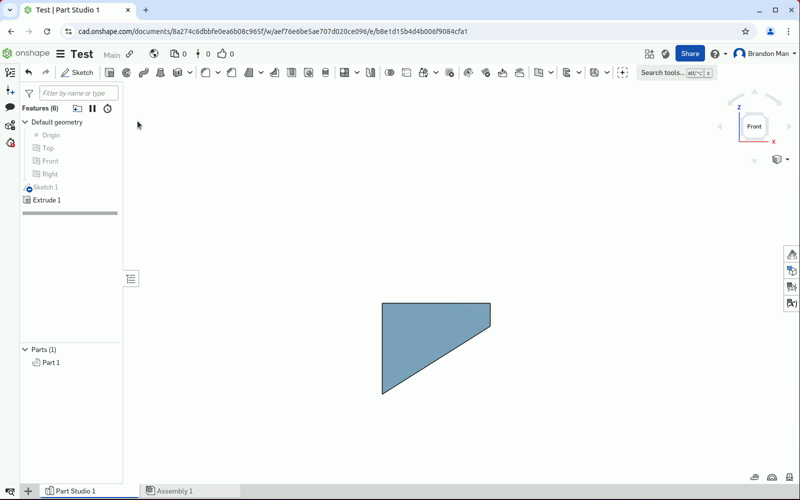
mouse_move(73, 189)
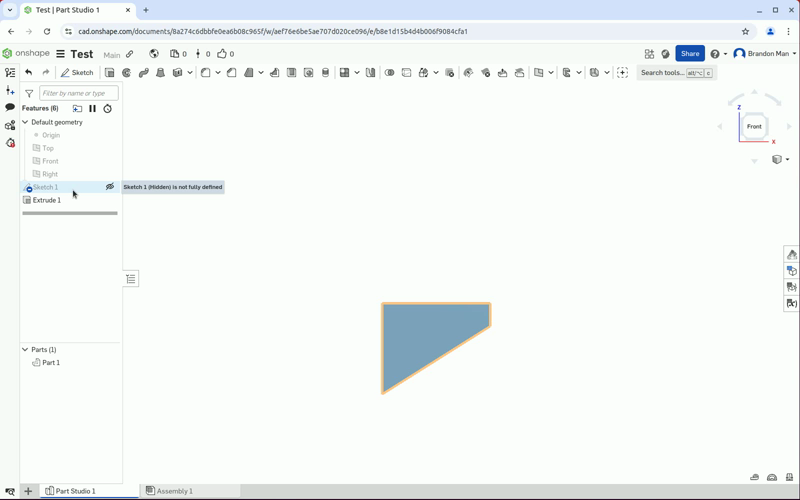
click(73, 189)
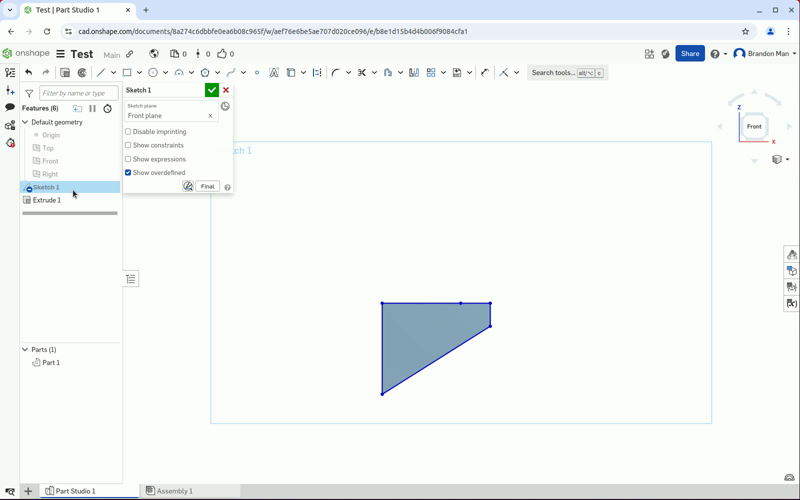
mouse_move(229, 92)
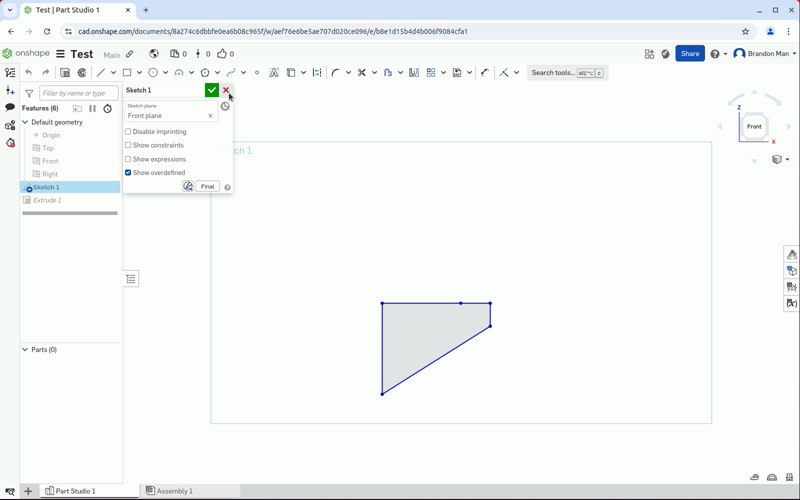
click(229, 92)
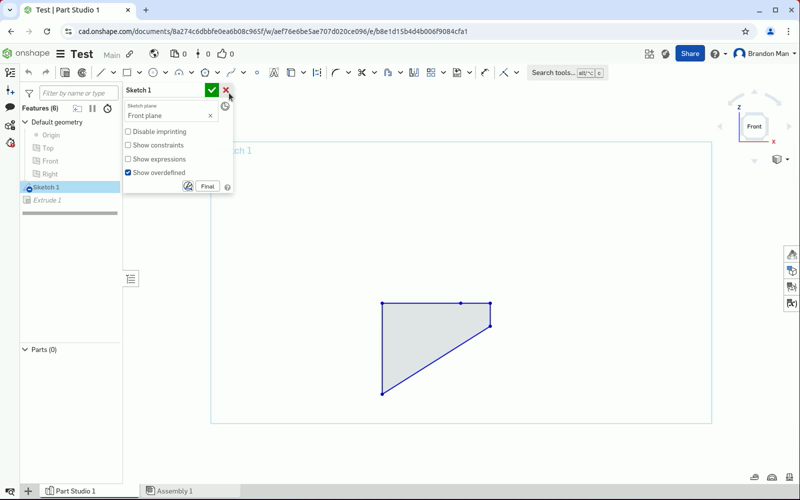
key(shift+s)
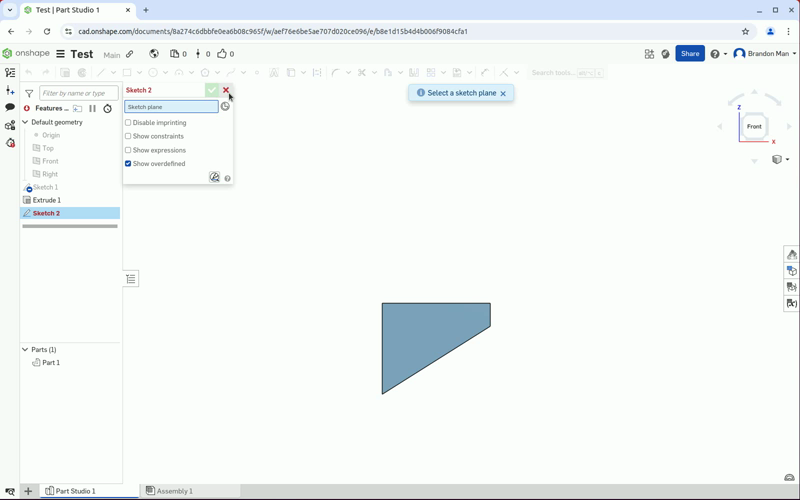
mouse_move(73, 163)
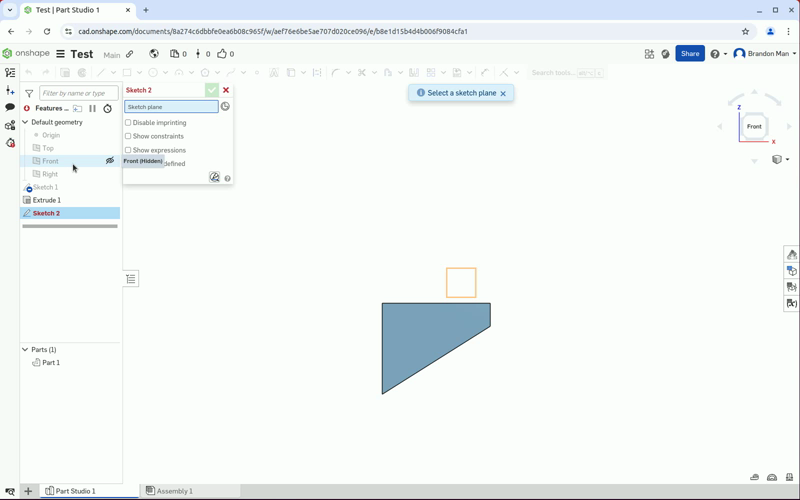
click(73, 163)
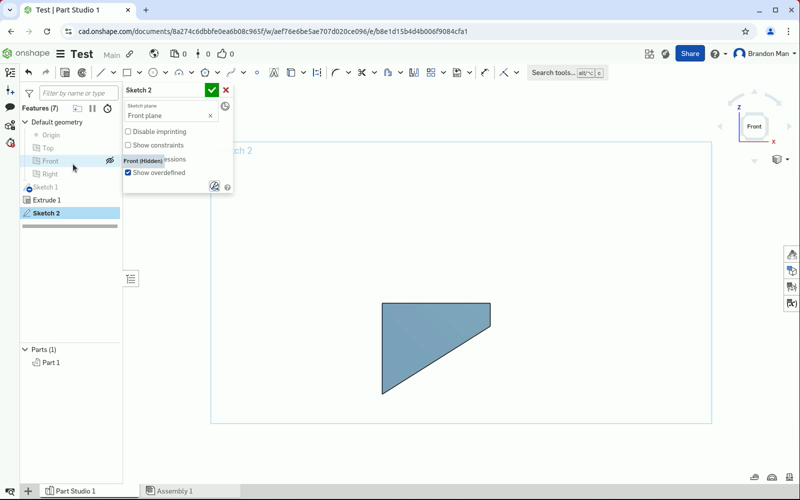
mouse_move(73, 352)
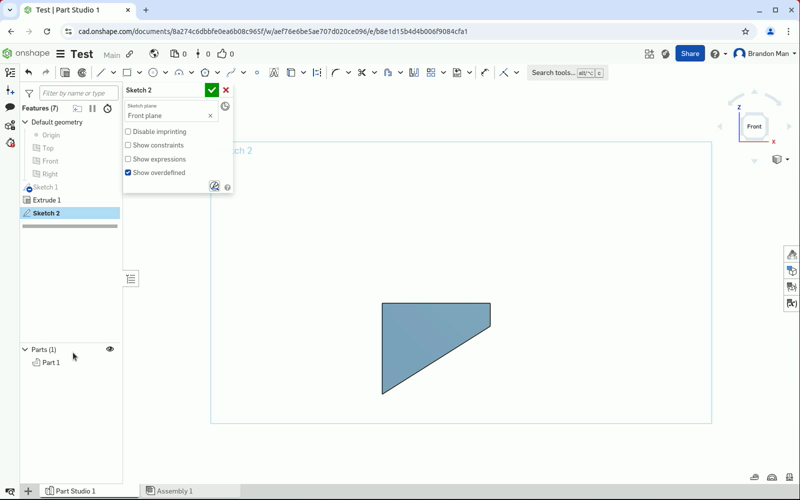
key(y)
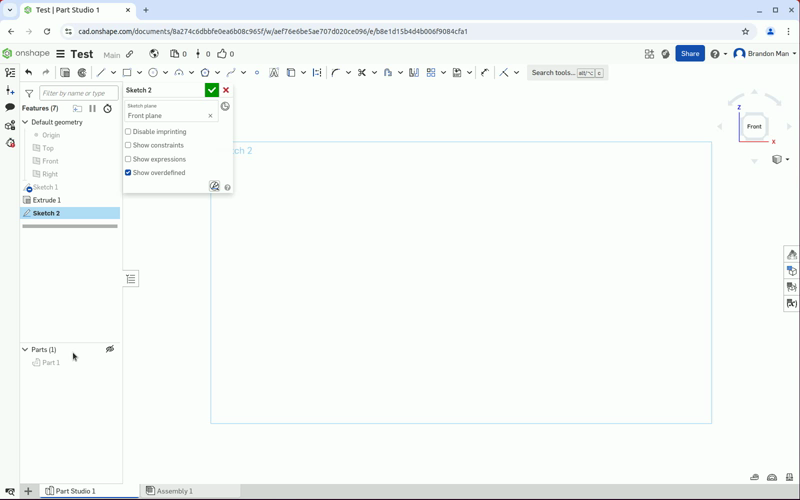
key(l)
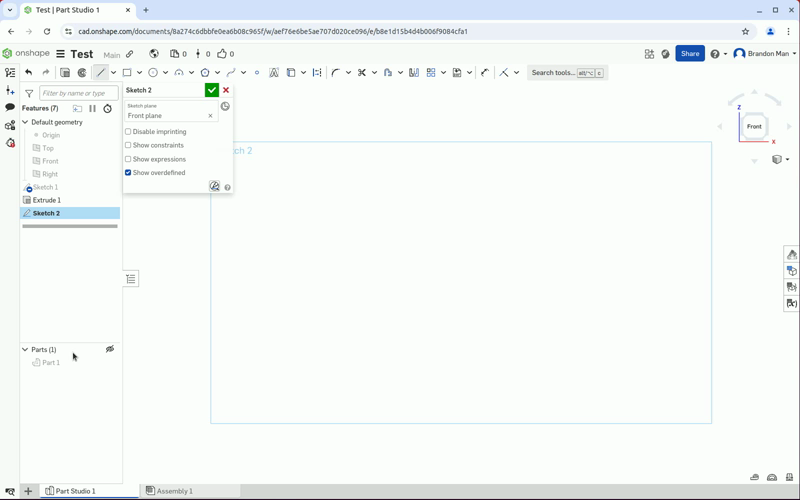
key_down(shift)
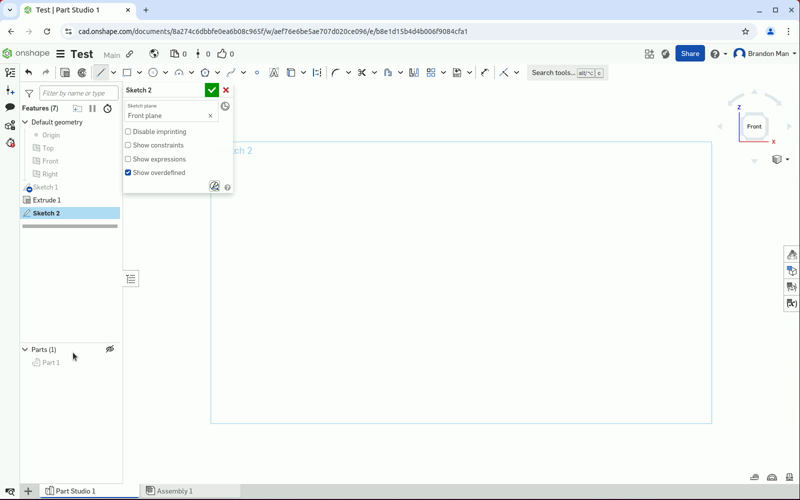
mouse_move(446, 301)
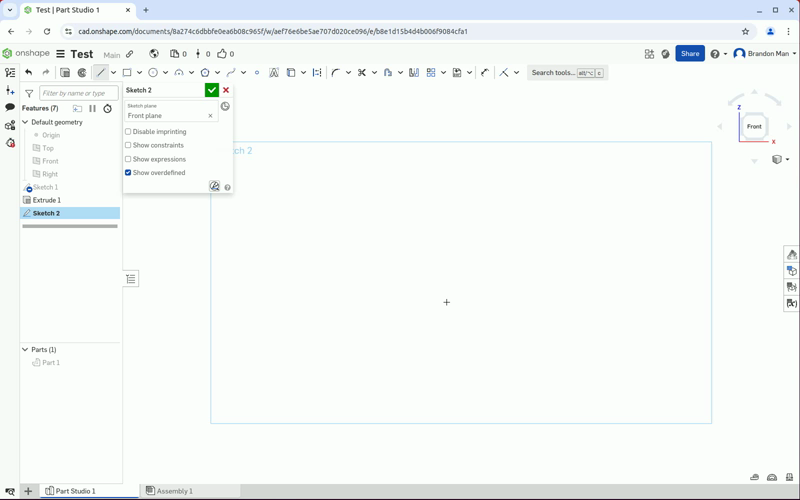
click(446, 301)
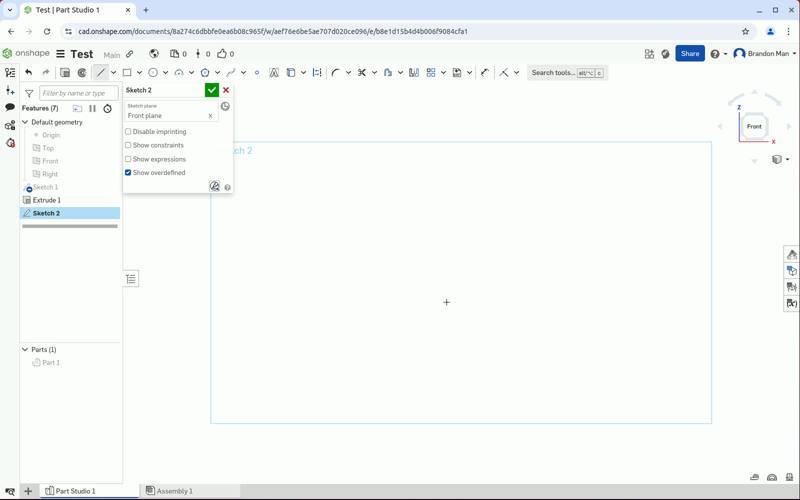
key_up(shift)
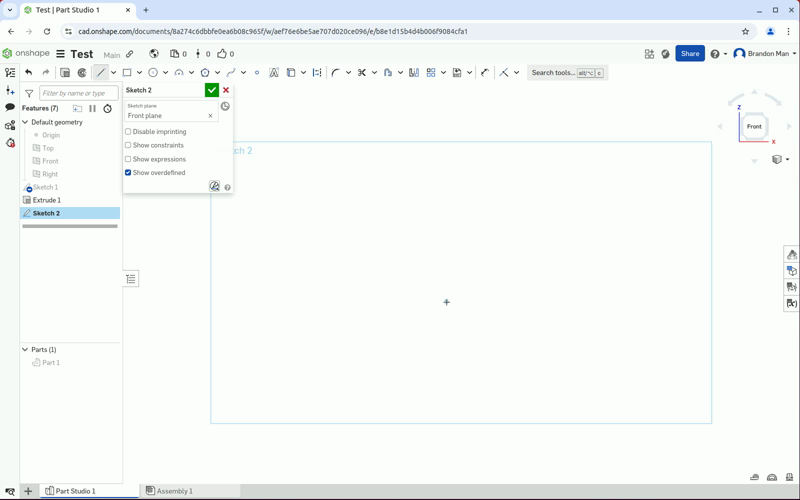
key_down(shift)
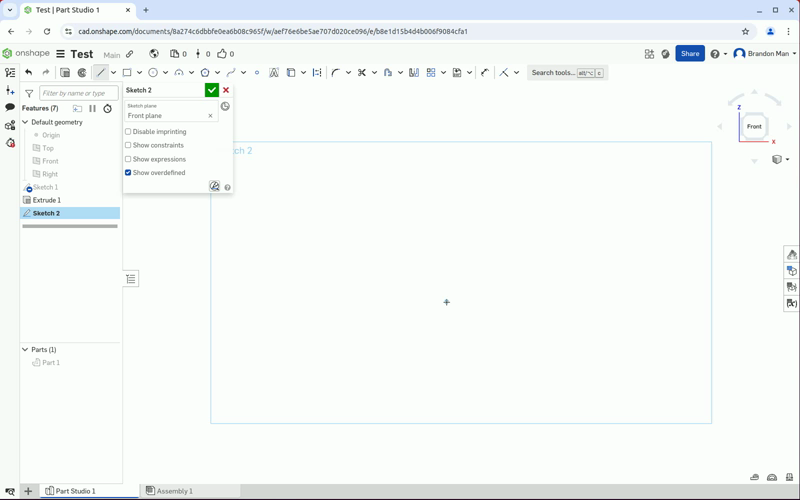
mouse_move(476, 301)
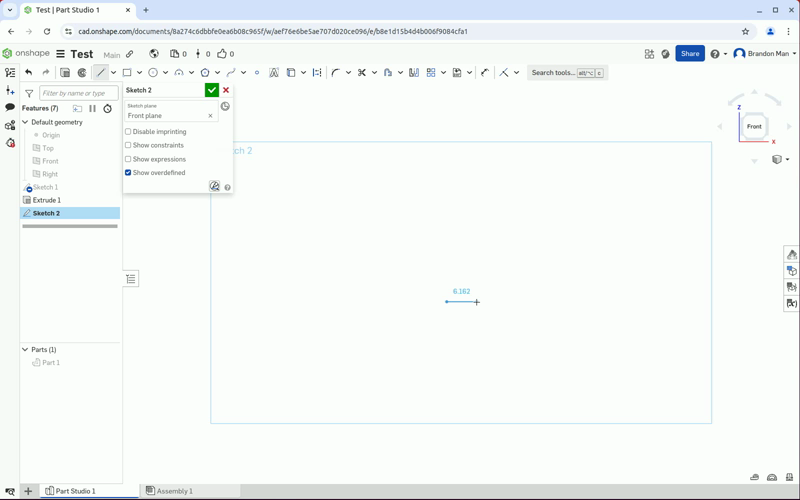
mouse_move(457, 301)
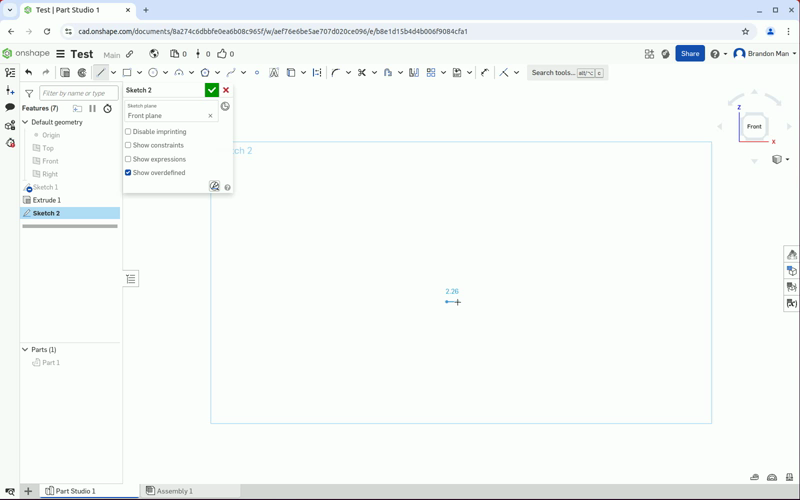
click(457, 301)
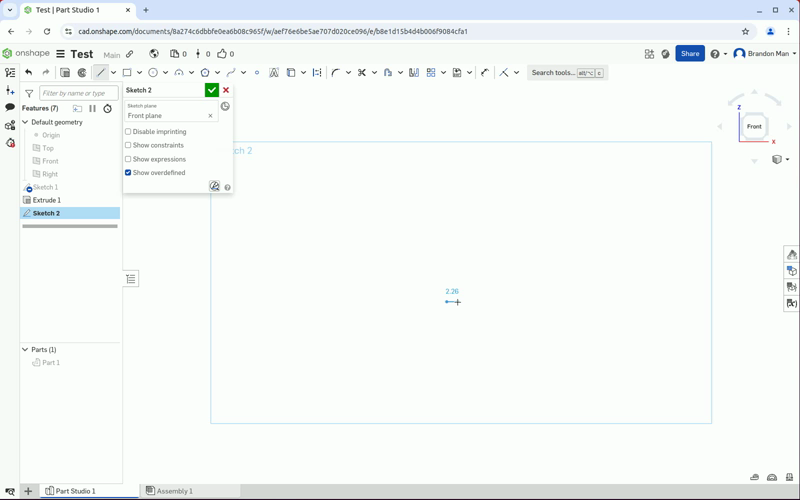
key_up(shift)
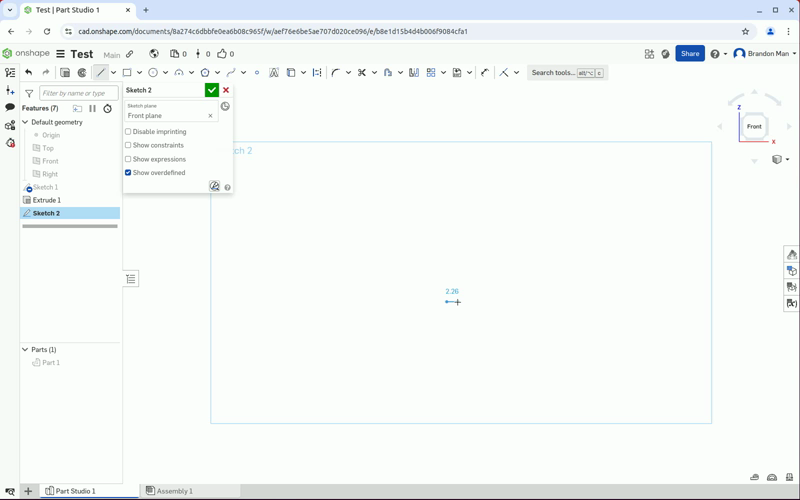
key_down(shift)
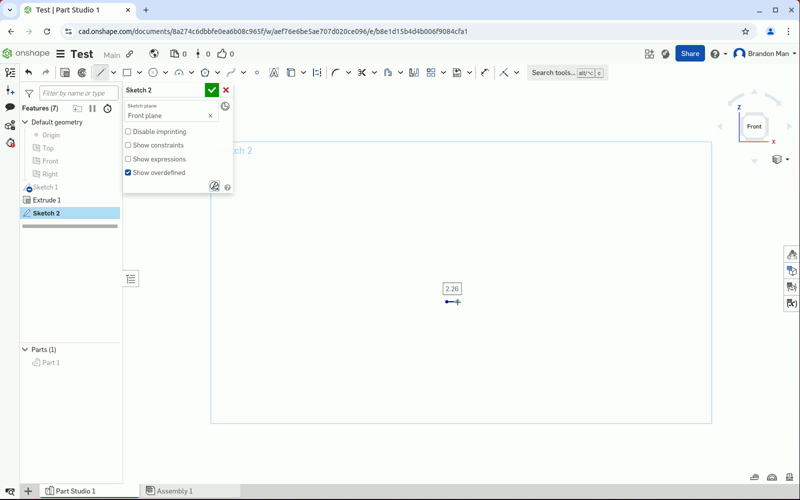
mouse_move(487, 301)
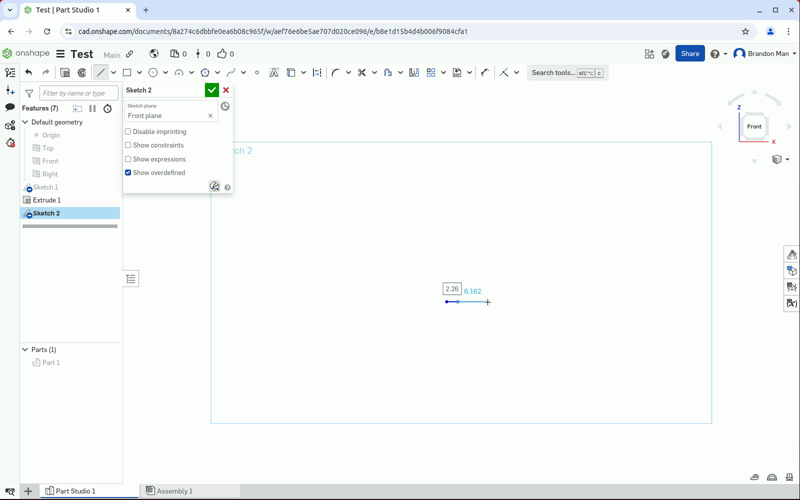
mouse_move(457, 284)
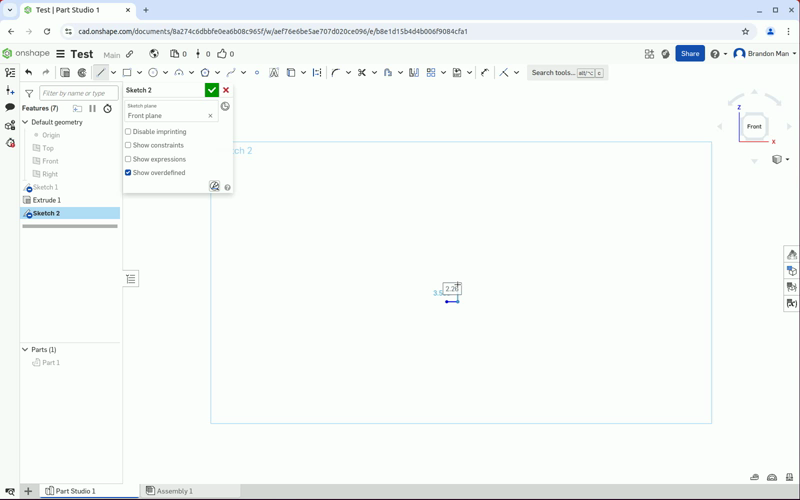
click(457, 284)
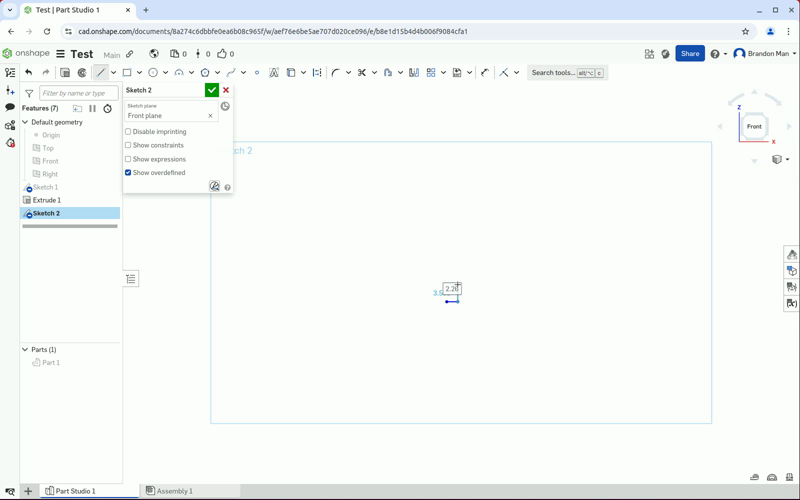
key_up(shift)
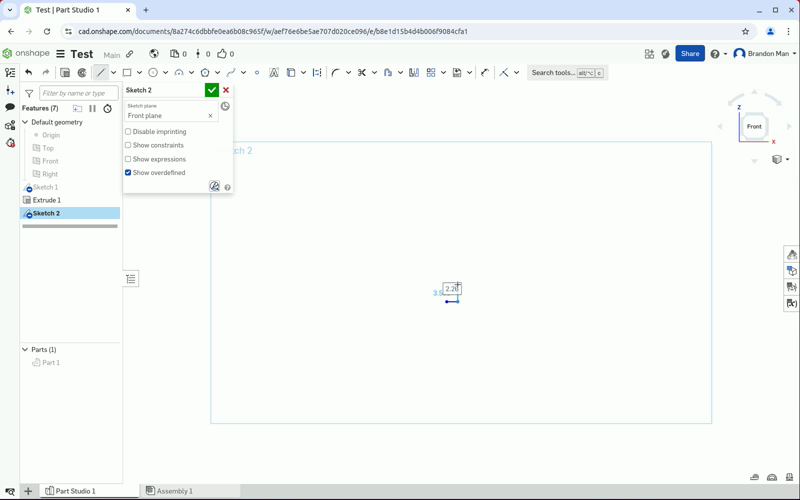
key_down(shift)
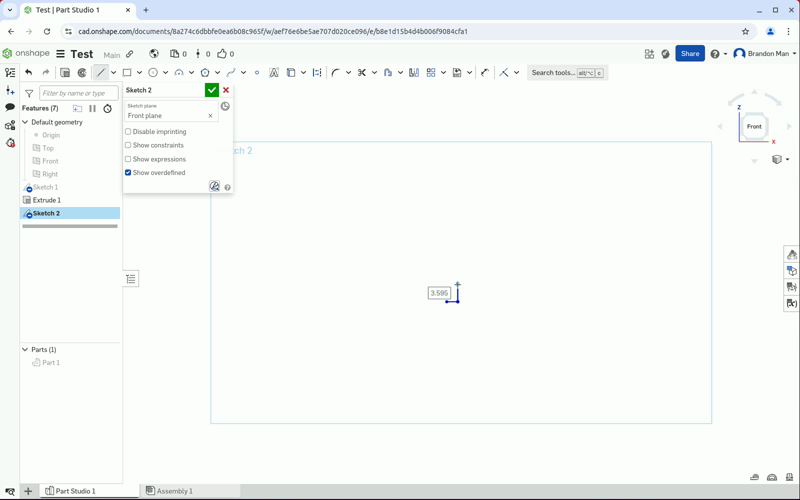
mouse_move(487, 284)
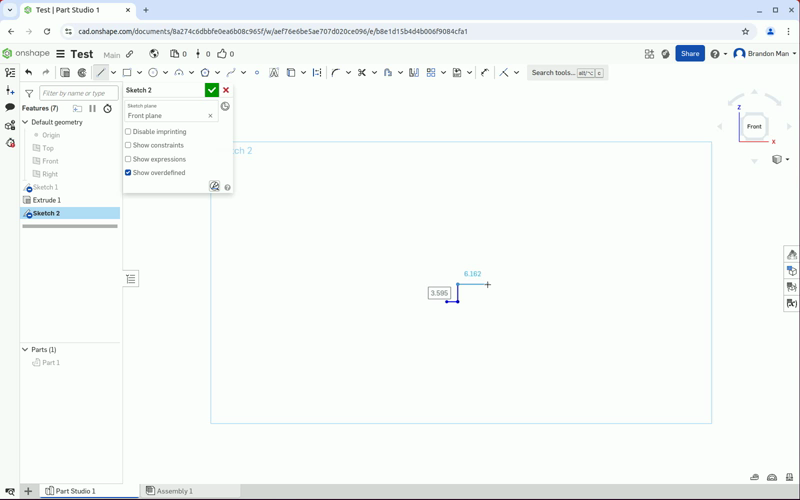
mouse_move(446, 284)
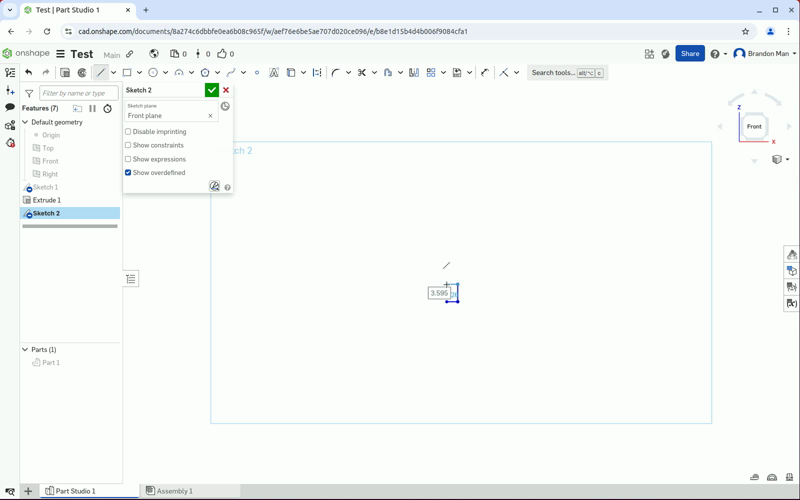
click(446, 284)
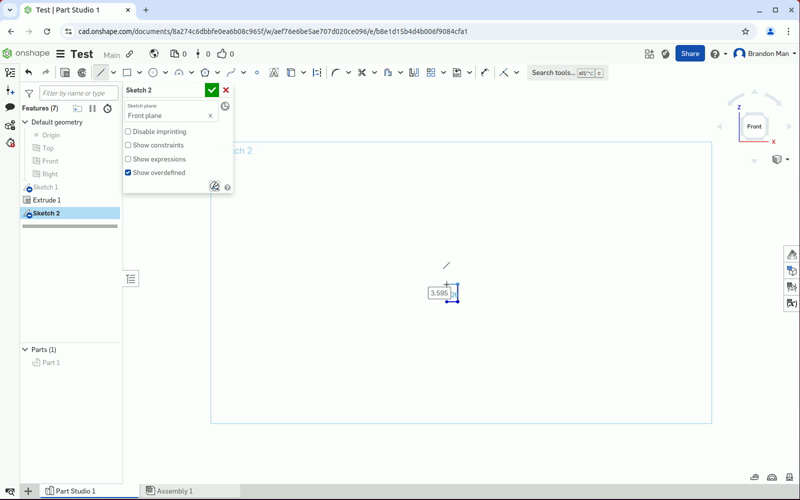
key_up(shift)
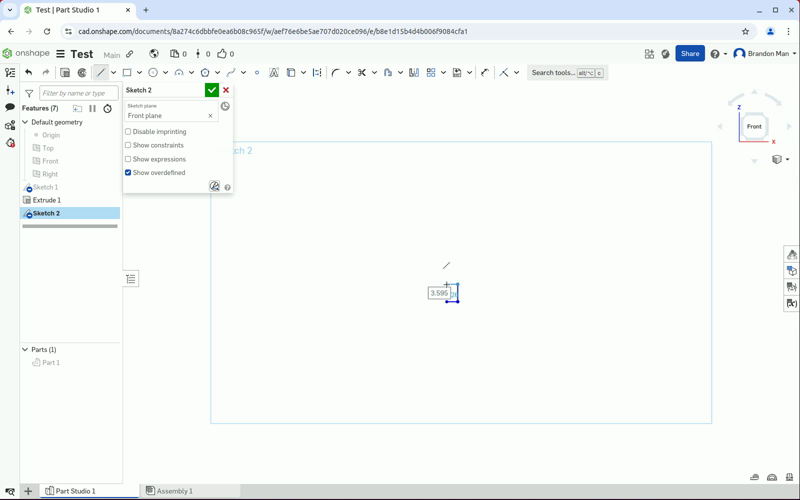
mouse_move(476, 284)
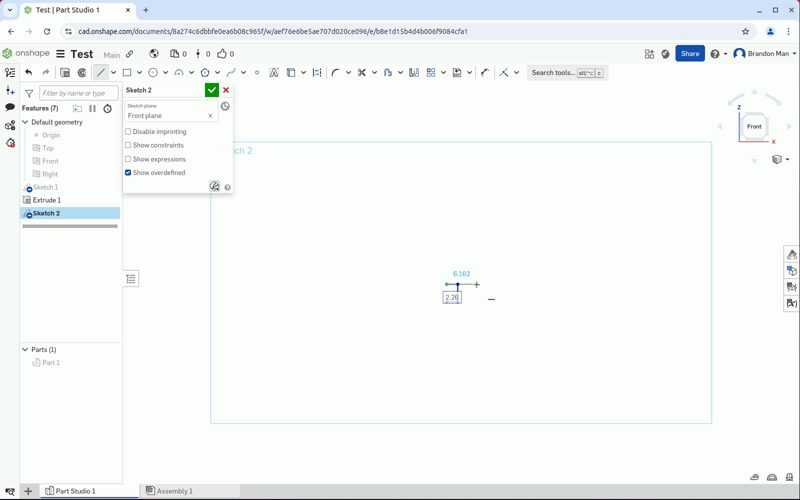
key_down(shift)
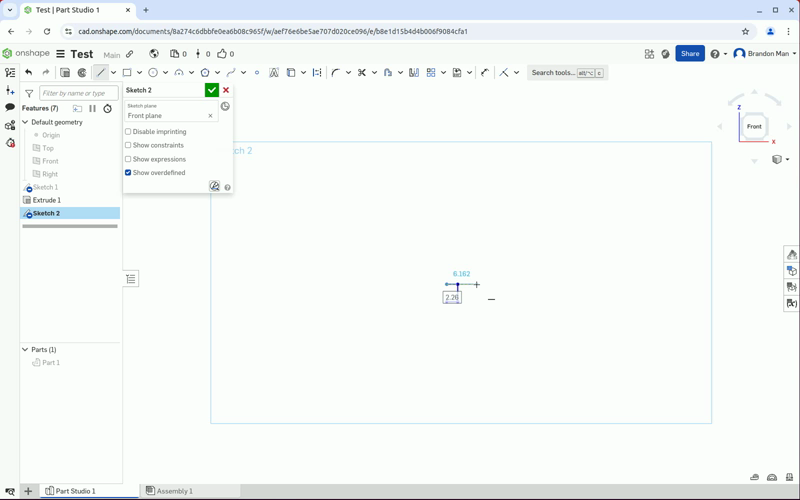
mouse_move(446, 301)
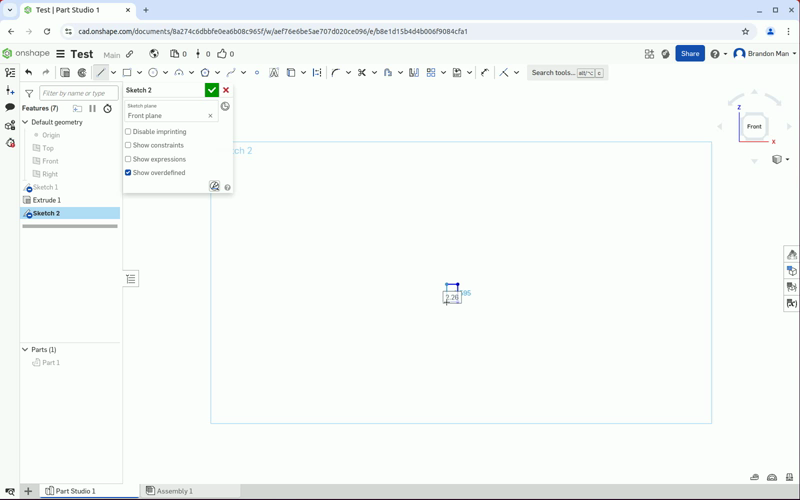
key_up(shift)
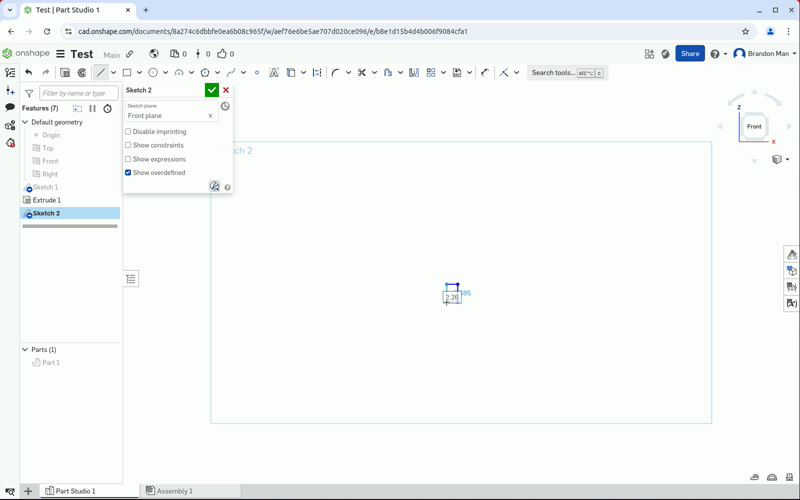
click(446, 301)
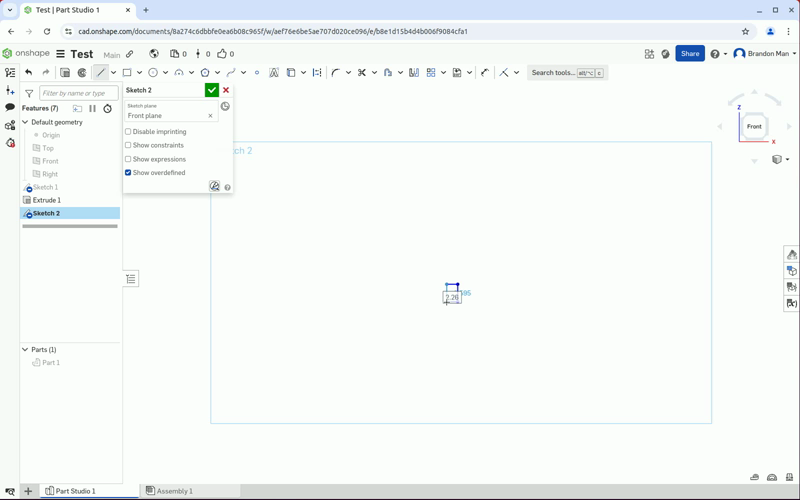
key(esc)
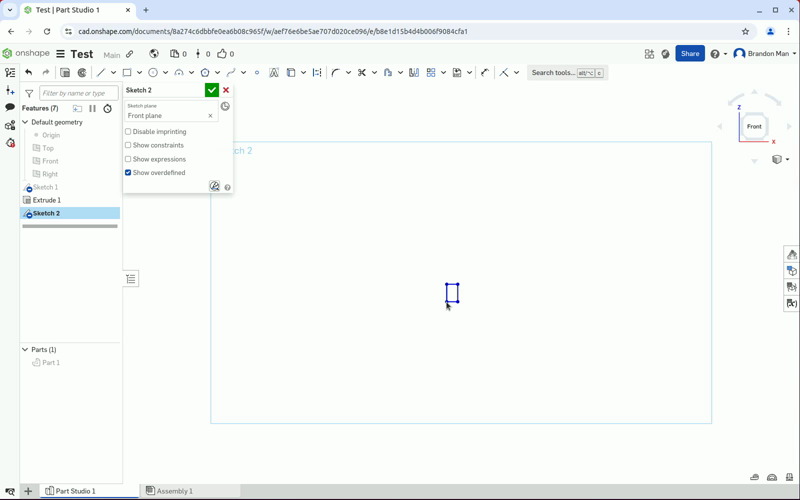
mouse_move(457, 288)
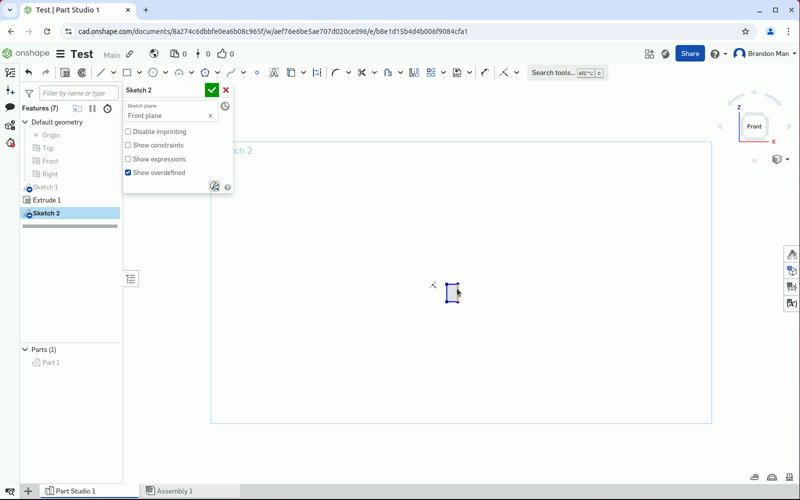
scroll(6)
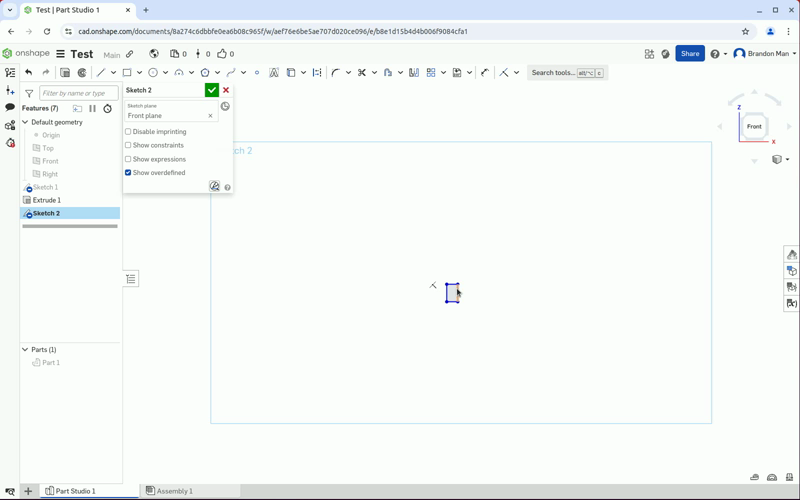
scroll(6)
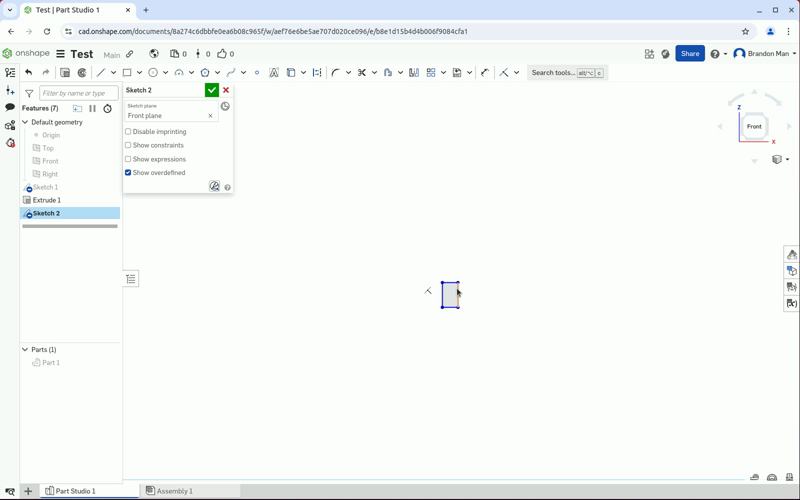
scroll(6)
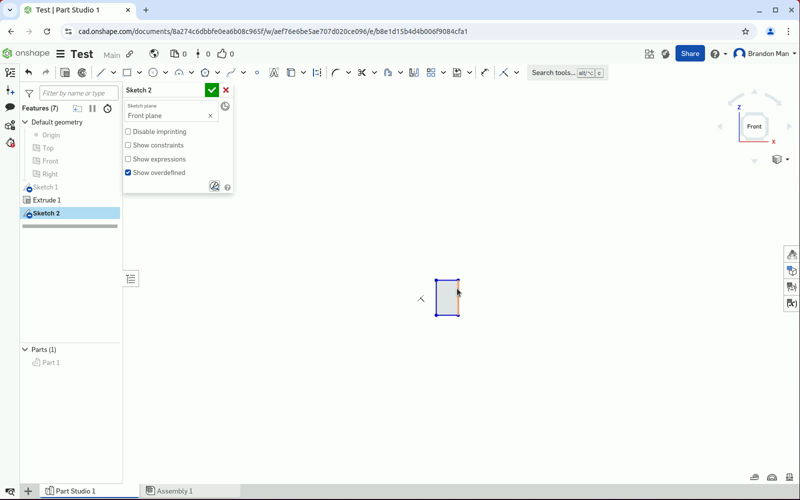
scroll(6)
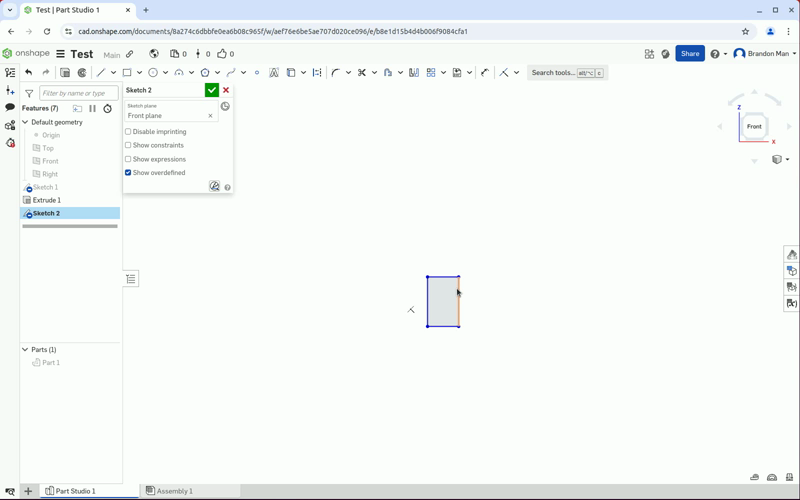
scroll(6)
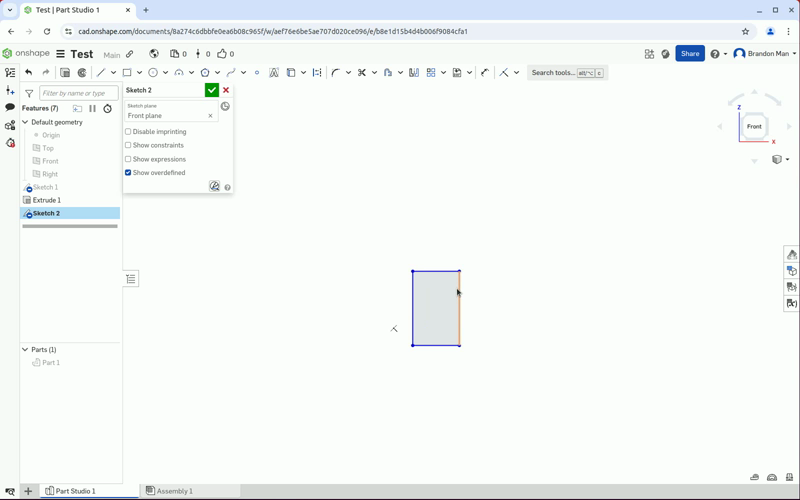
scroll(6)
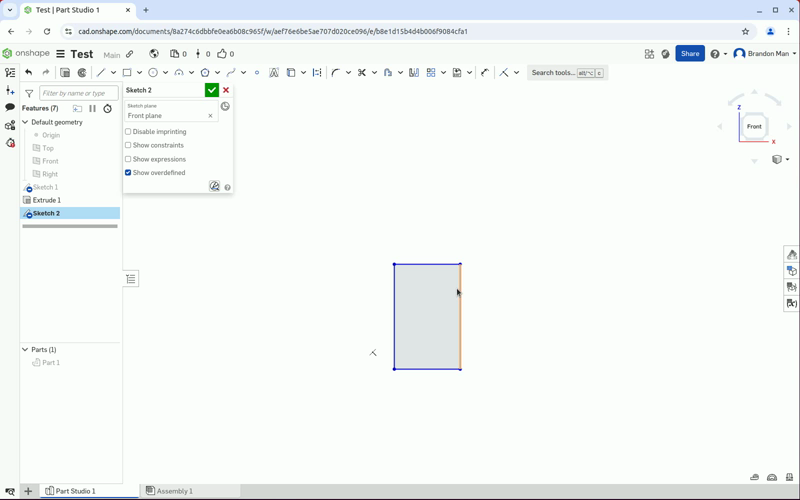
scroll(6)
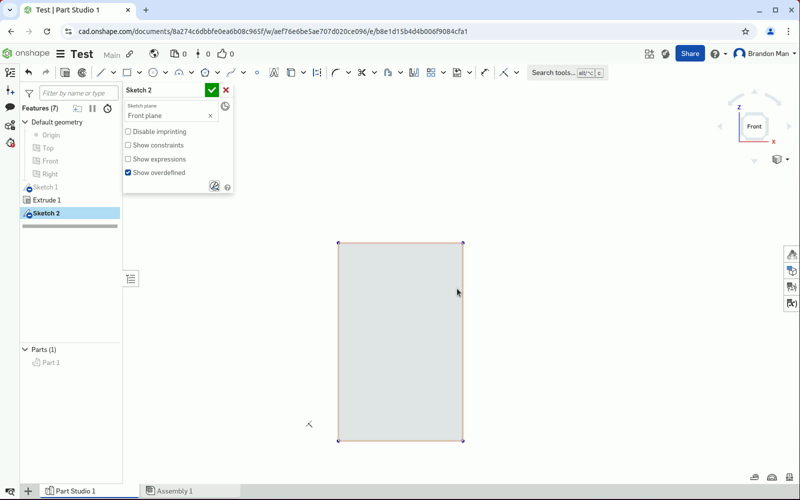
click(457, 288)
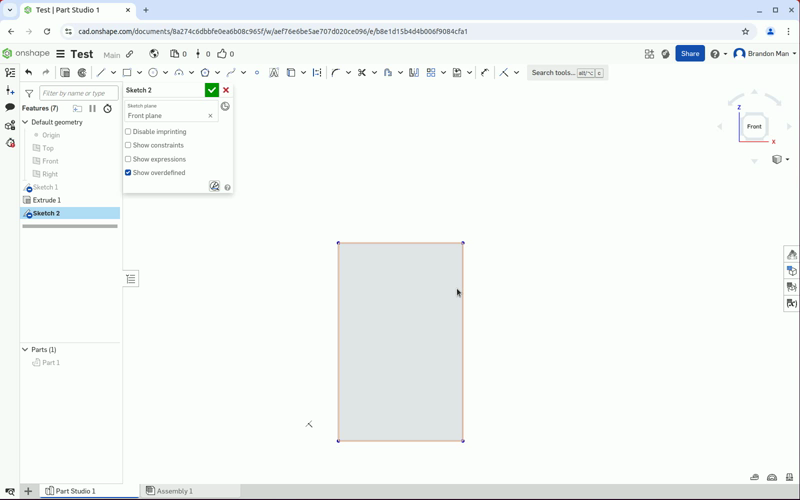
scroll(-6)
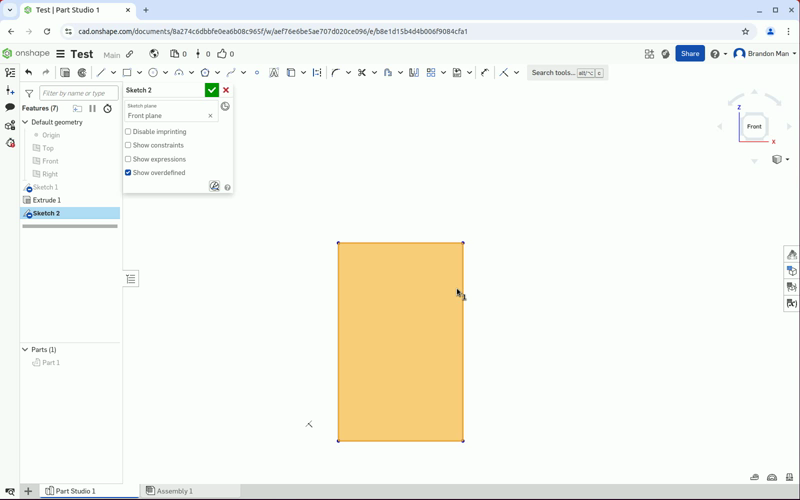
scroll(-6)
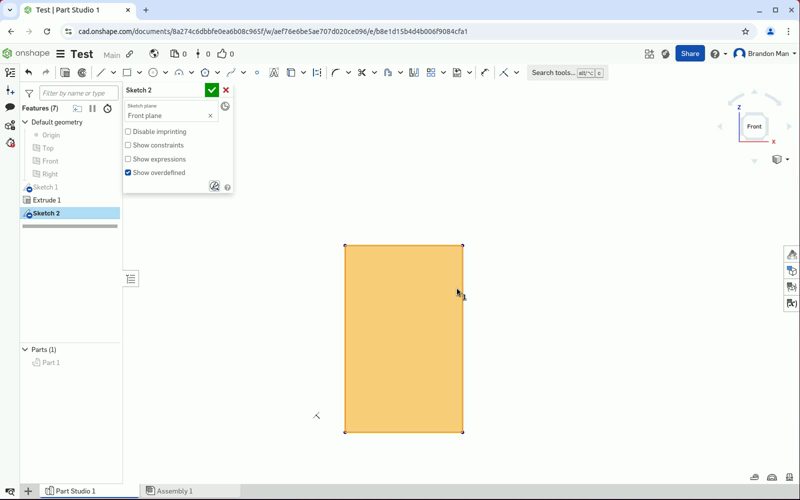
scroll(-6)
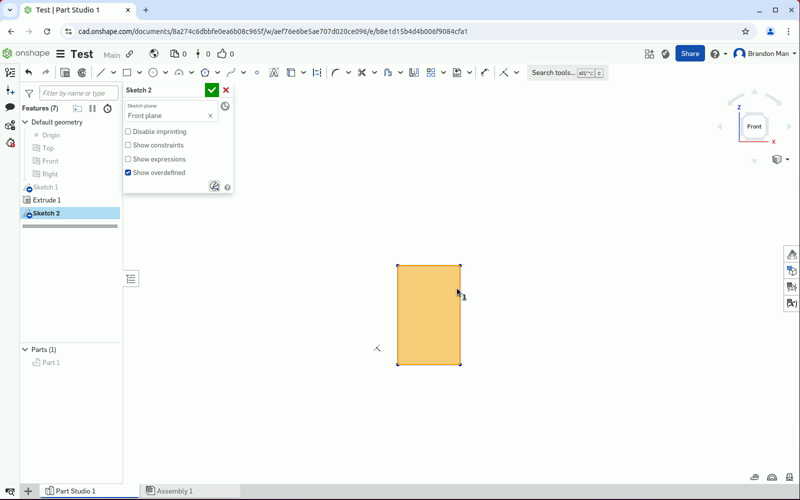
scroll(-6)
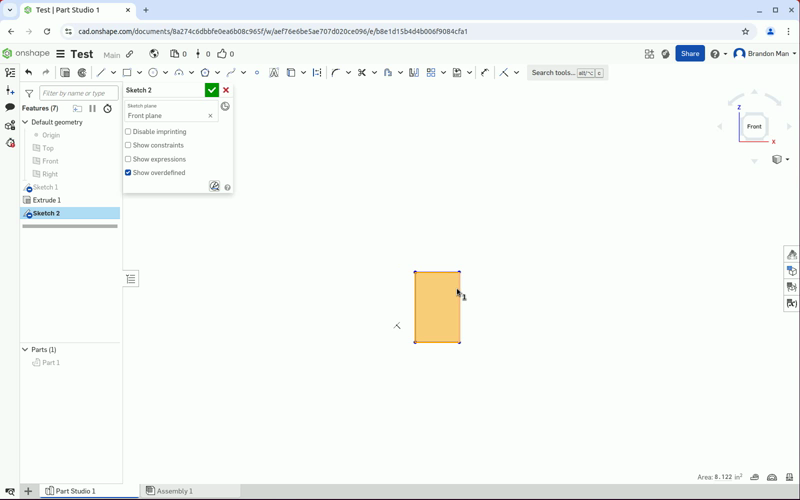
scroll(-6)
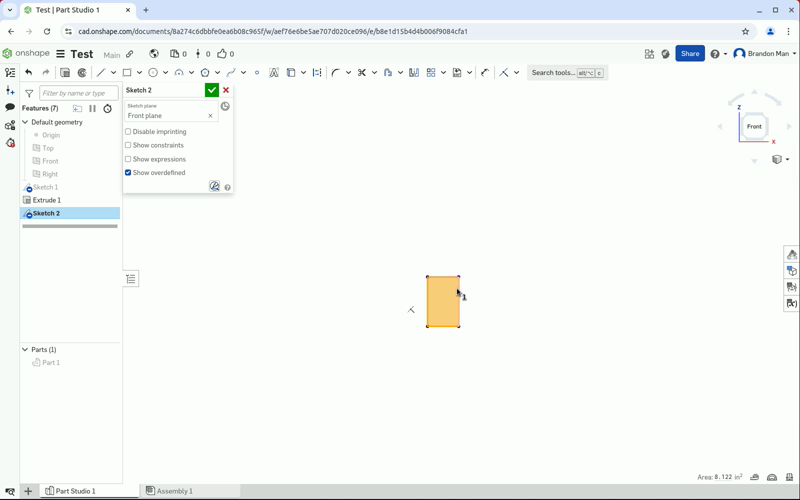
scroll(-6)
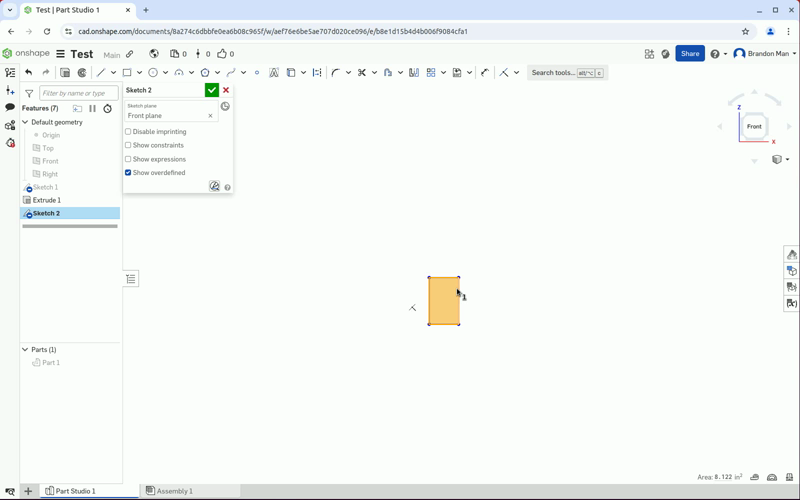
scroll(-6)
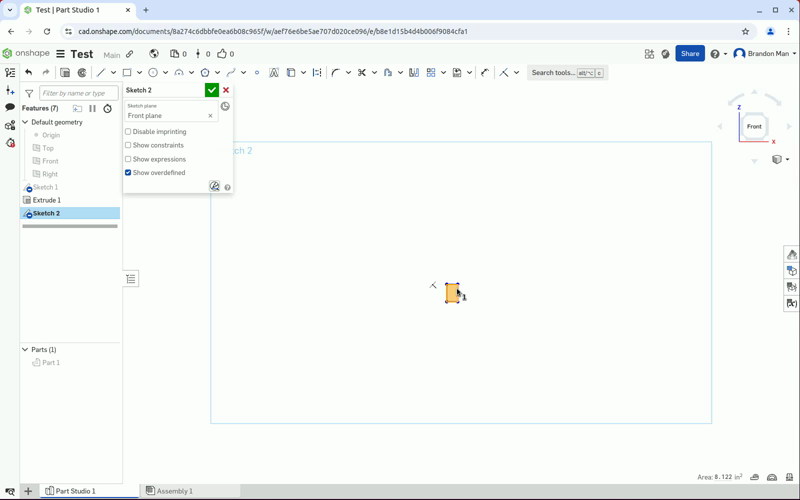
mouse_move(73, 352)
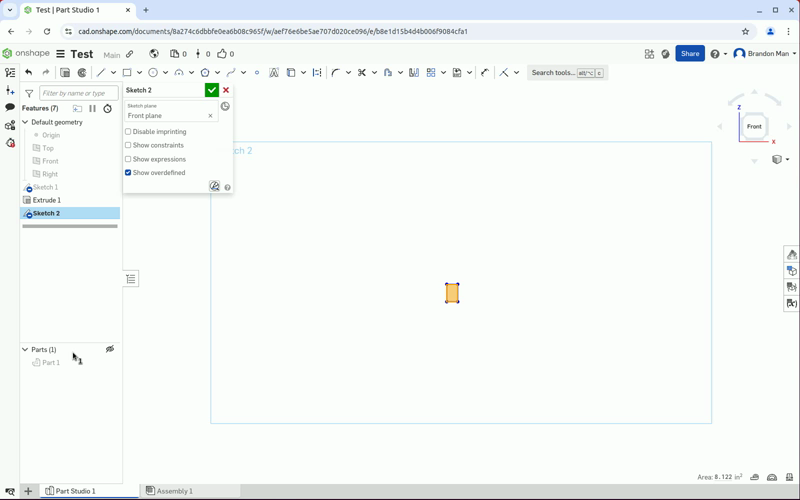
key(shift+y)
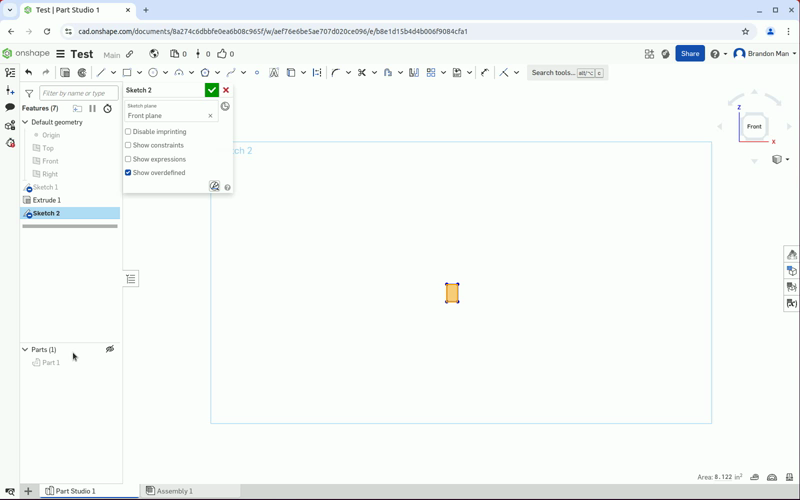
key(shift+e)
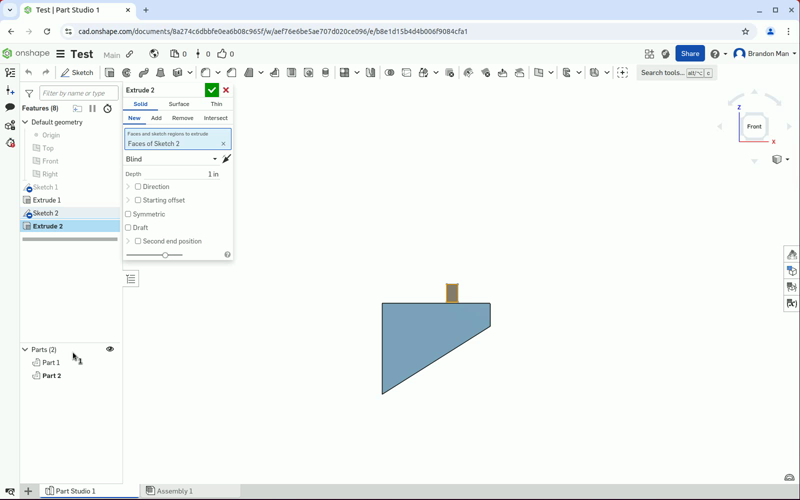
mouse_move(143, 106)
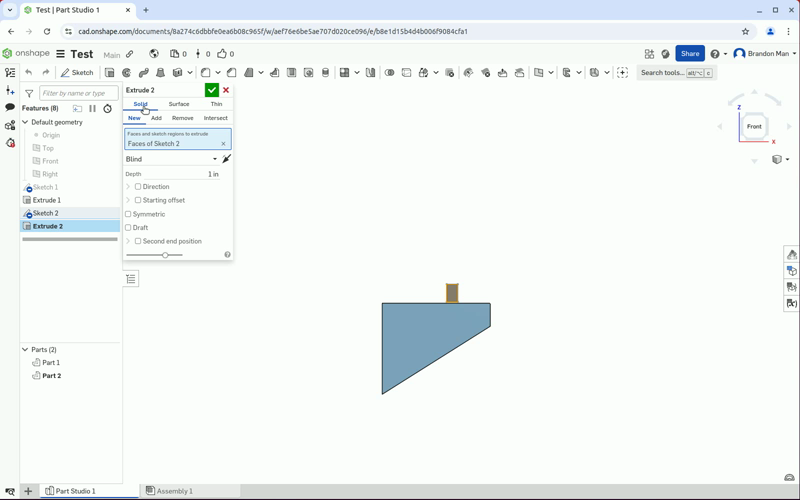
click(143, 106)
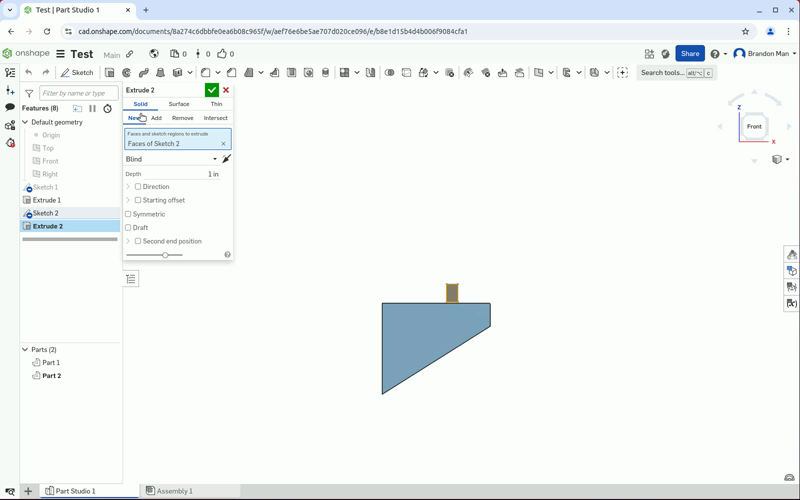
mouse_move(137, 120)
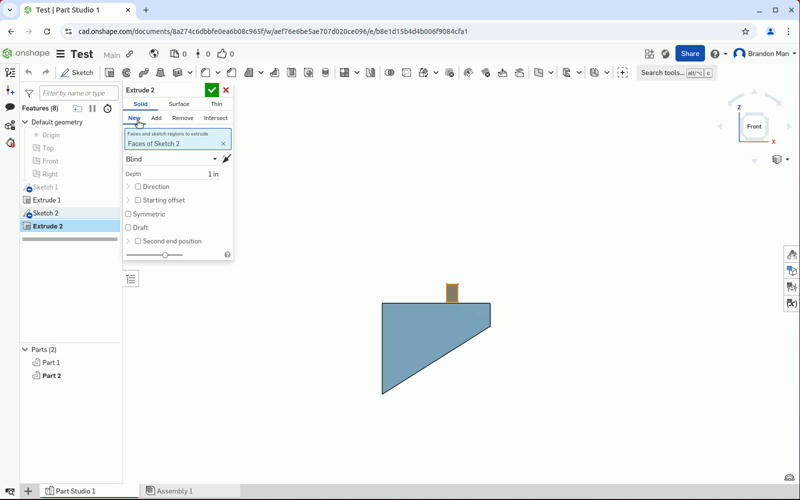
click(137, 120)
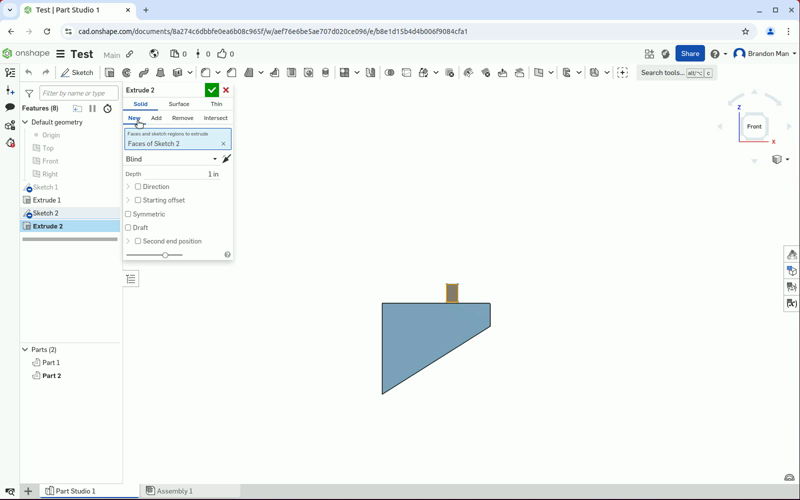
key(tab, 4)
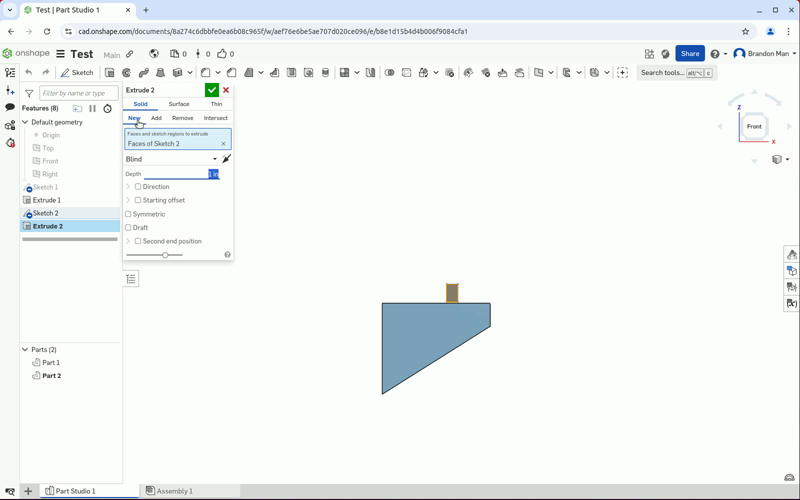
text(-1.204)
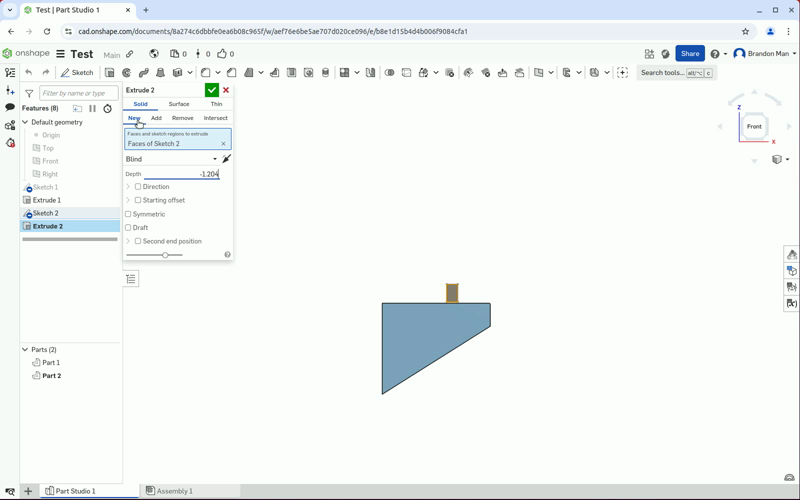
key(enter)
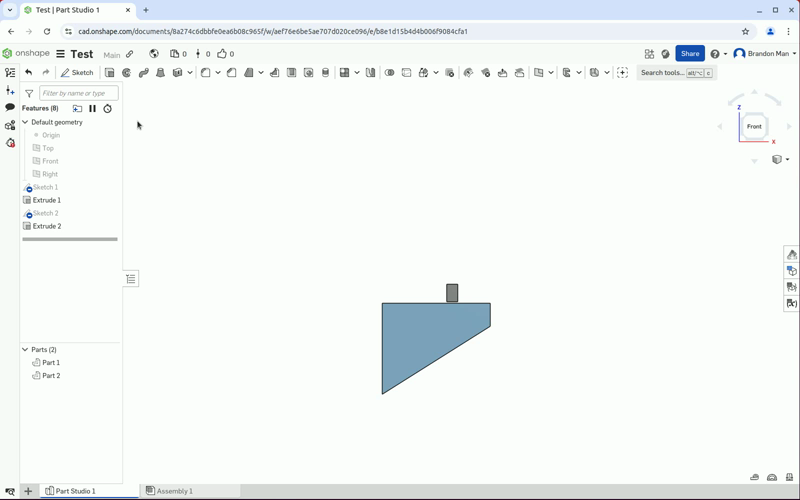
key(shift+h)
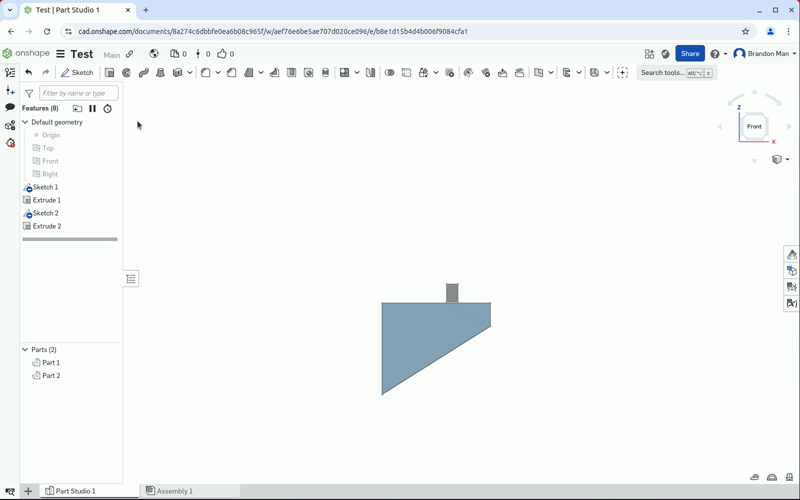
key(shift+h)
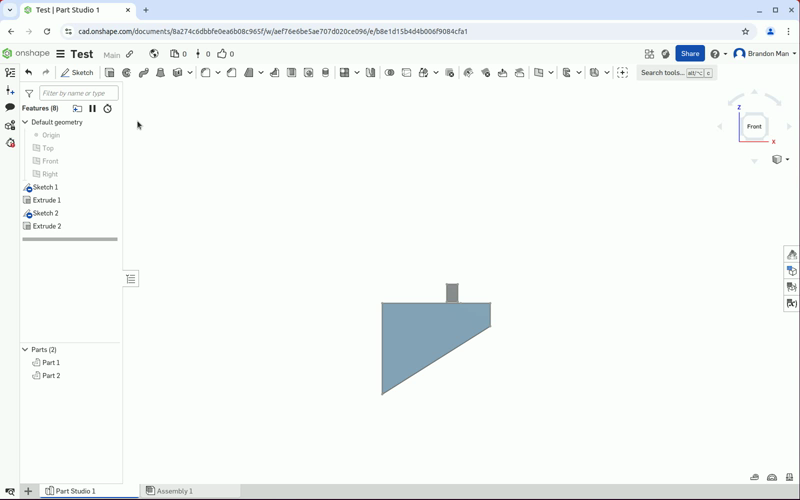
key(shift+7)
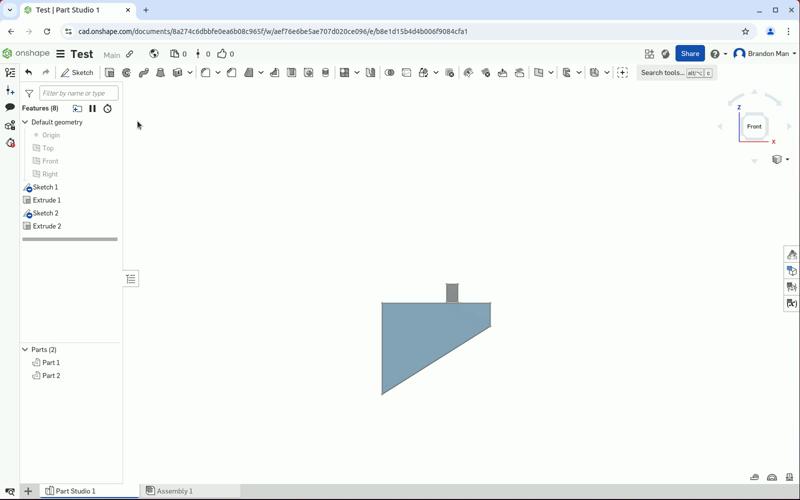
key(left, 2)
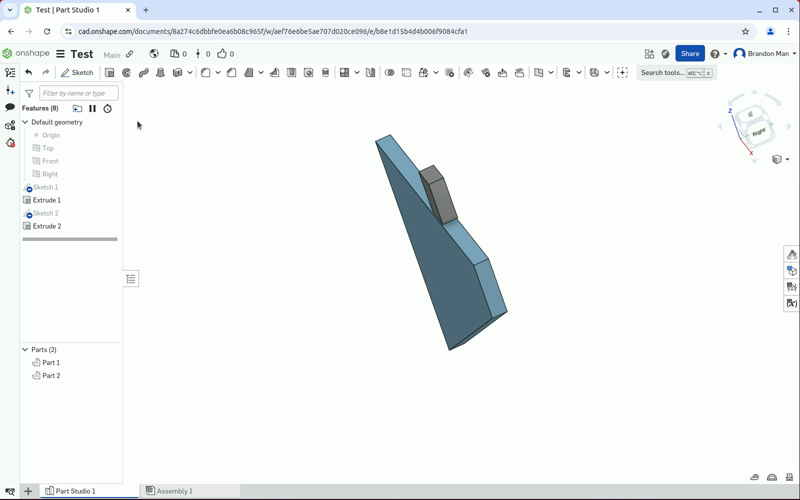
key(down, 2)
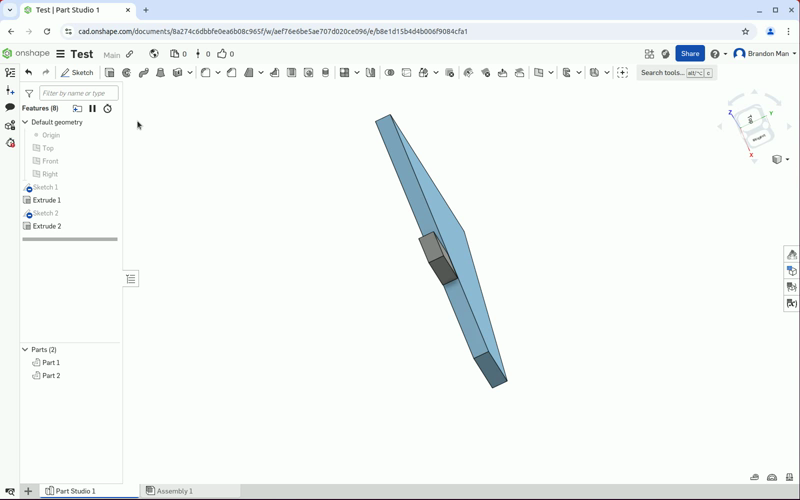
key(up, 2)
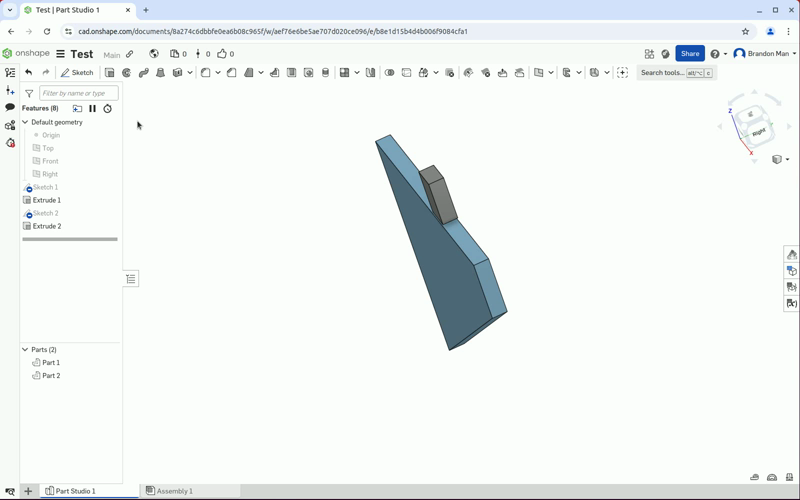
key(right, 2)
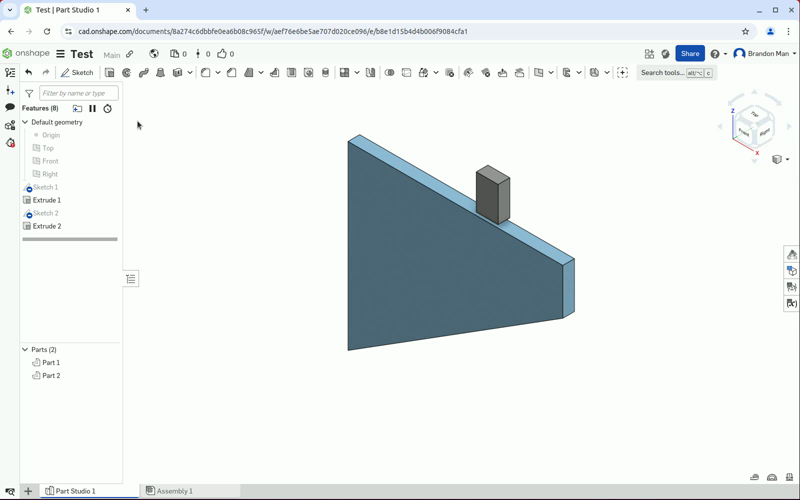
mouse_move(73, 189)
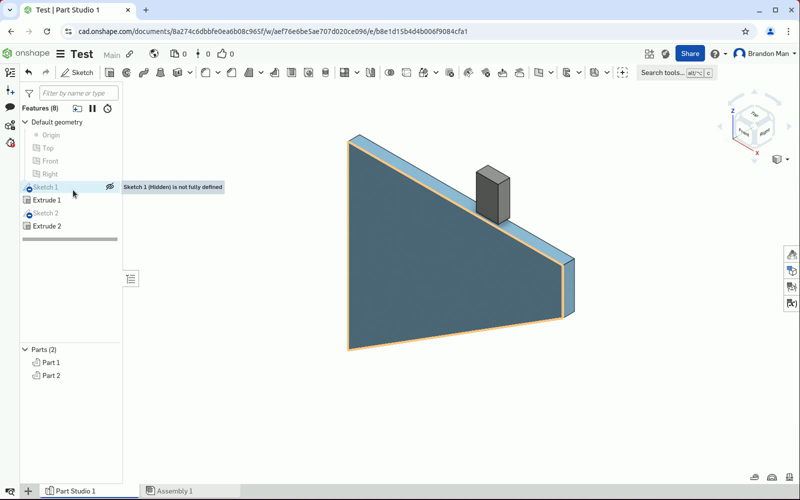
click(73, 189)